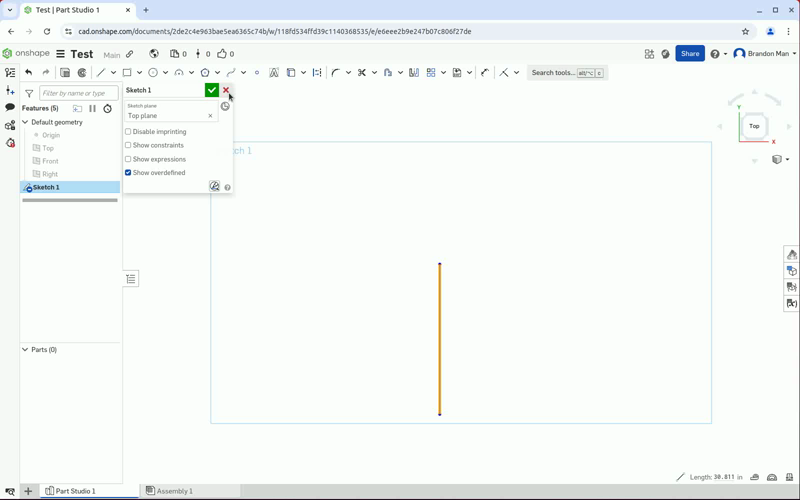
key(shift+h)
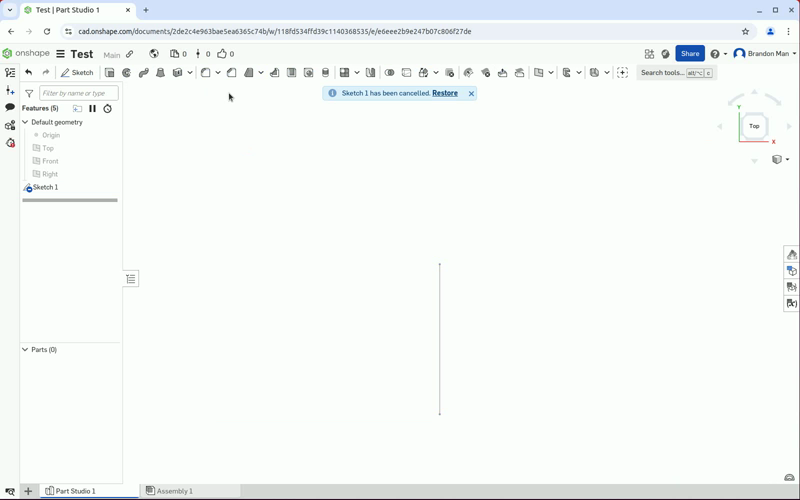
key(shift+s)
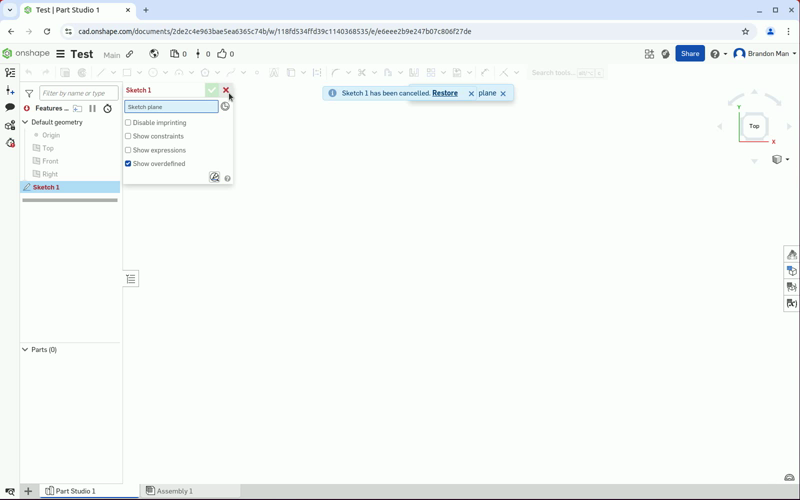
mouse_move(73, 150)
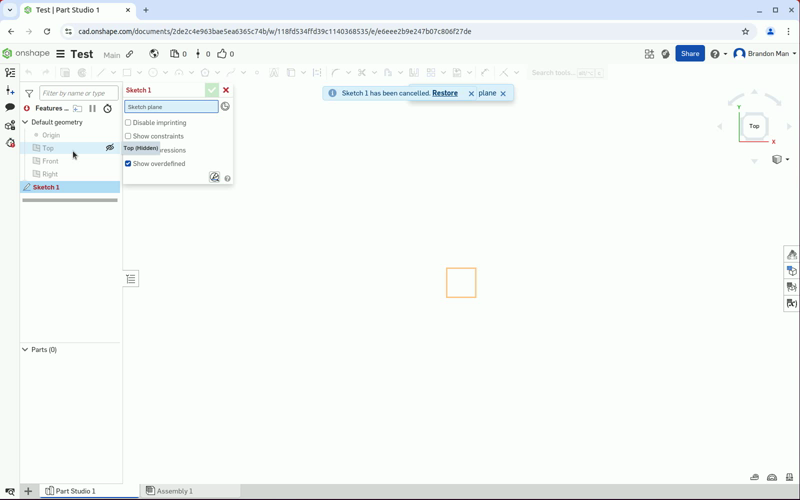
click(73, 150)
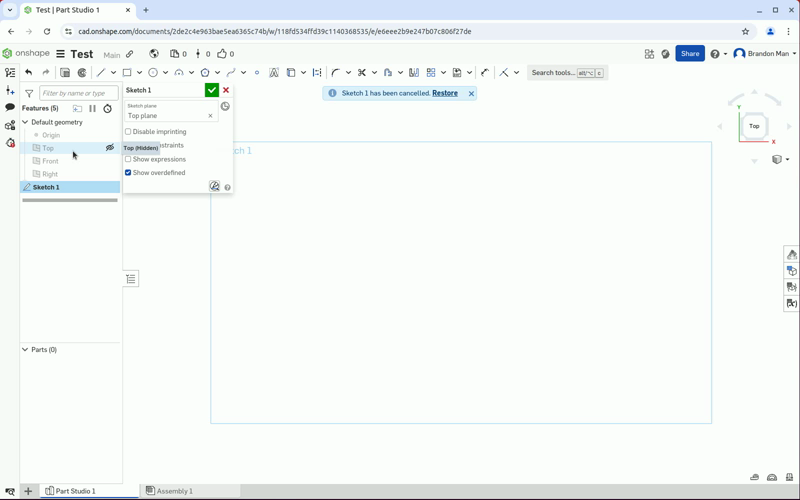
mouse_move(73, 352)
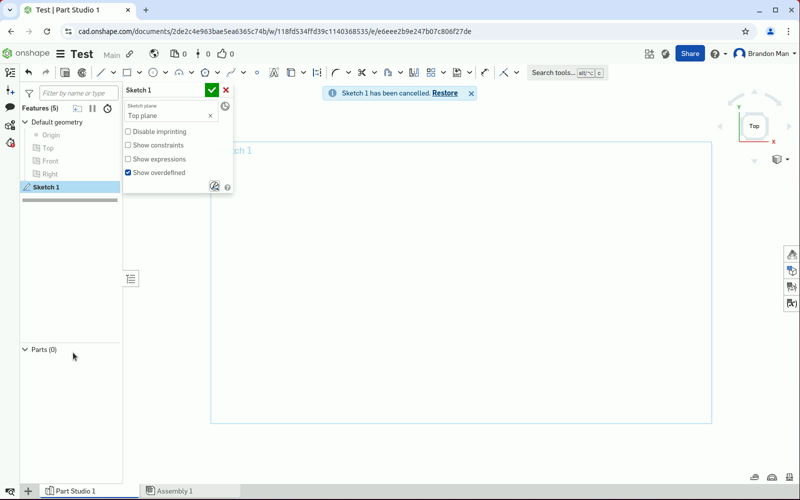
key(y)
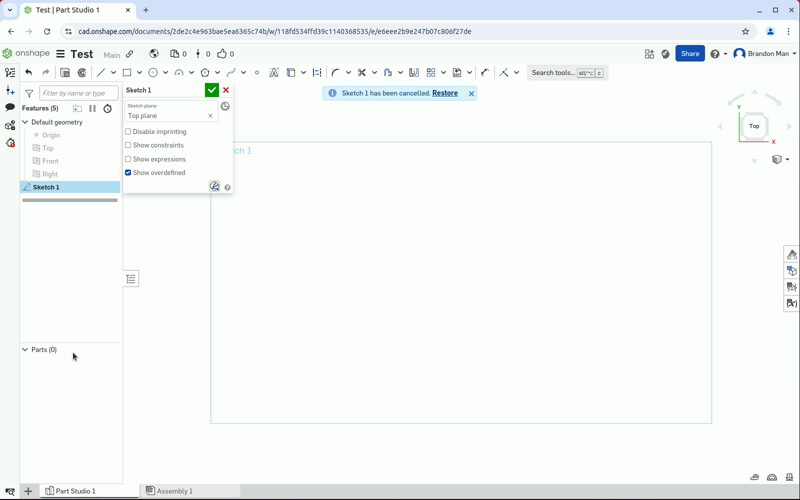
key(c)
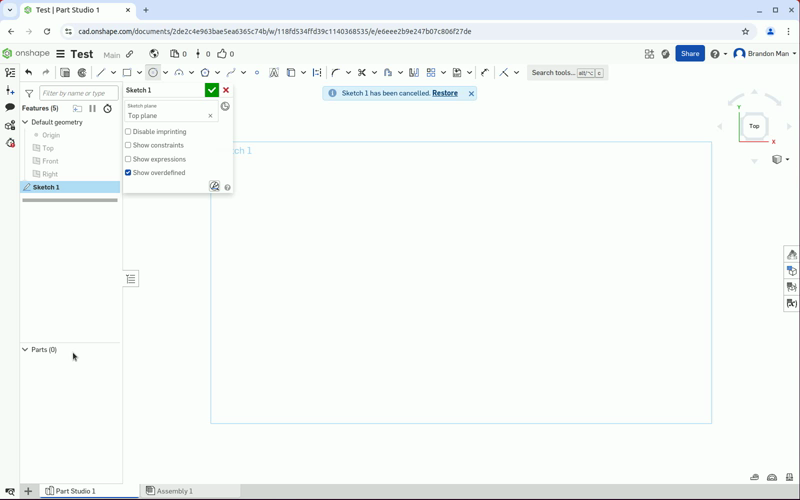
key_down(shift)
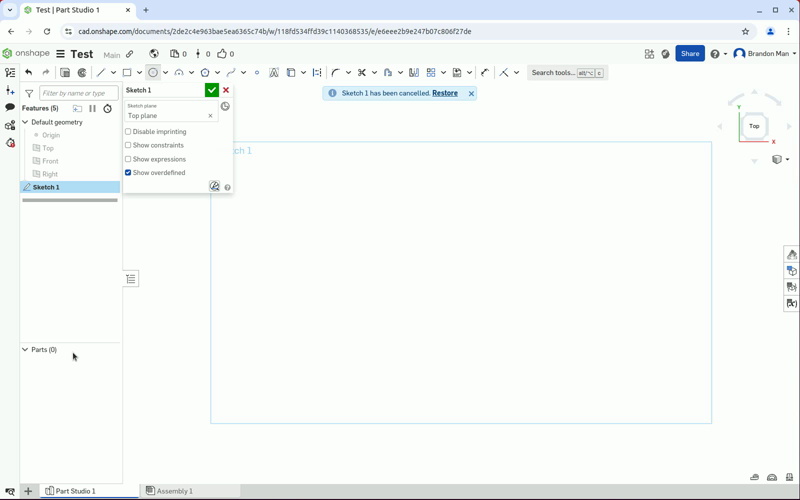
mouse_move(461, 282)
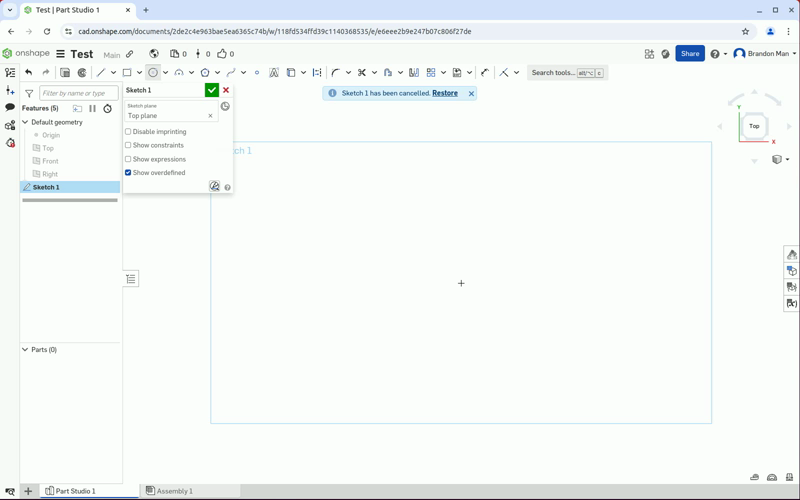
click(461, 282)
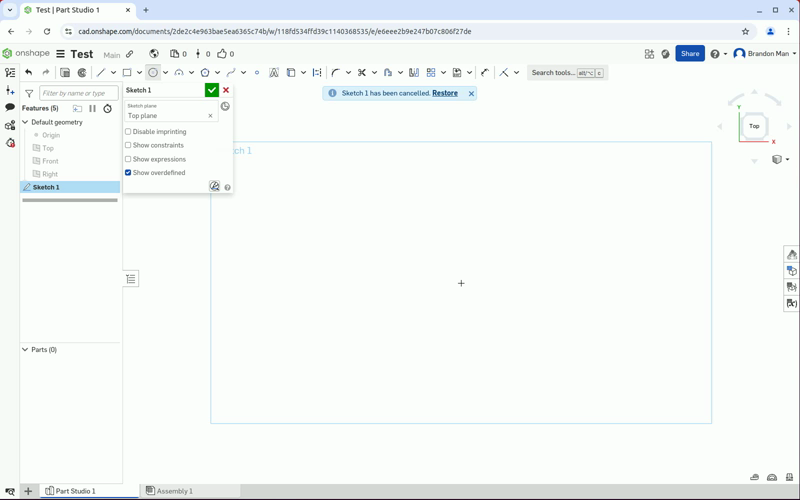
key_up(shift)
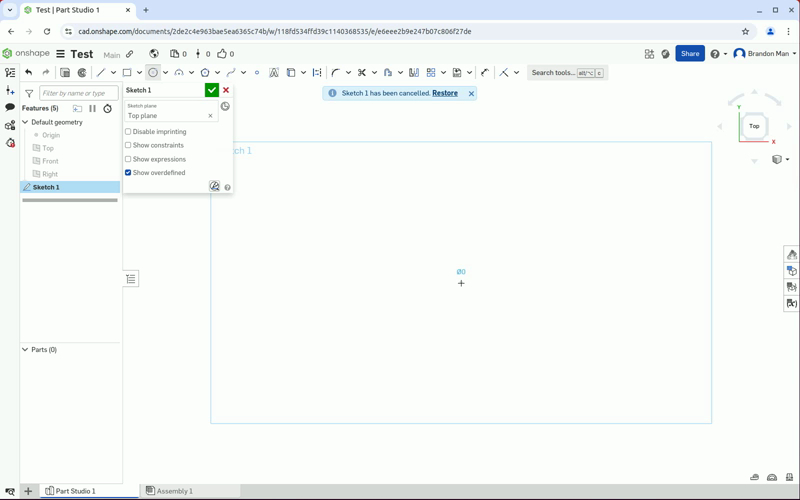
mouse_move(463, 282)
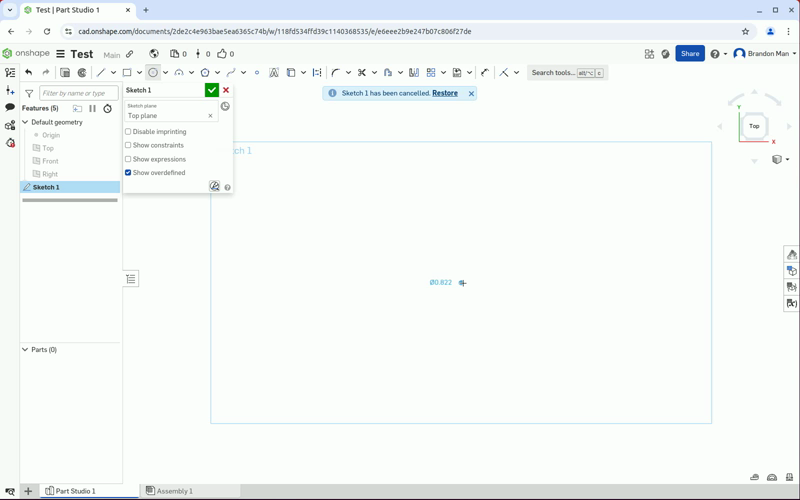
scroll(6)
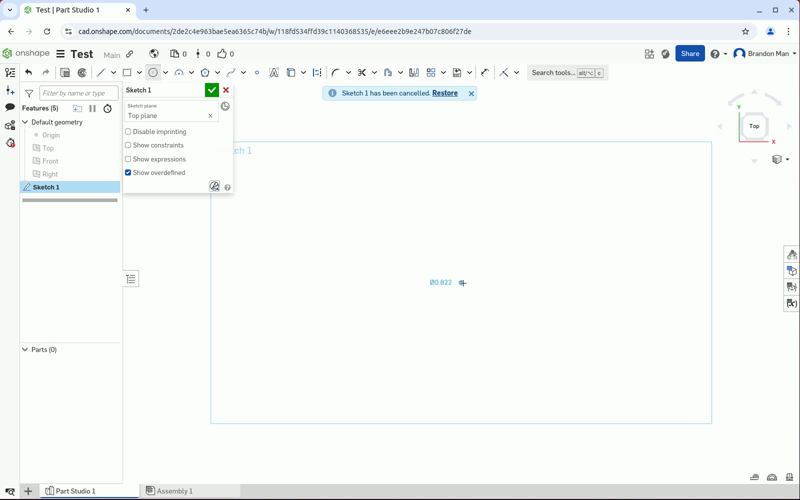
scroll(6)
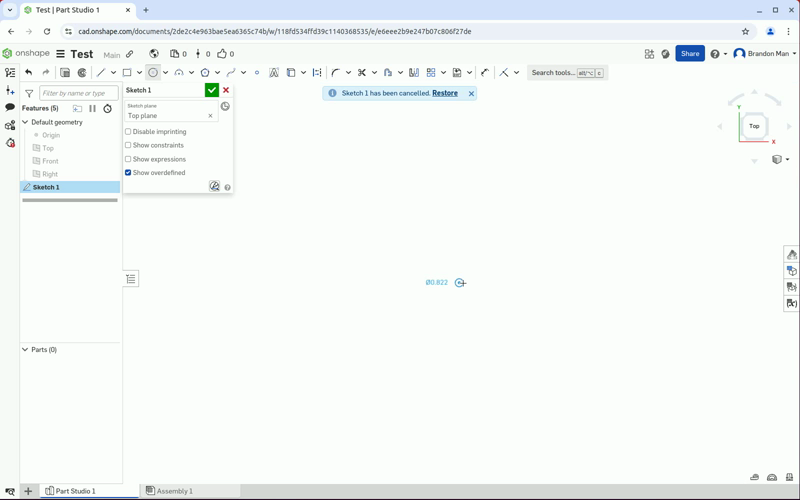
scroll(6)
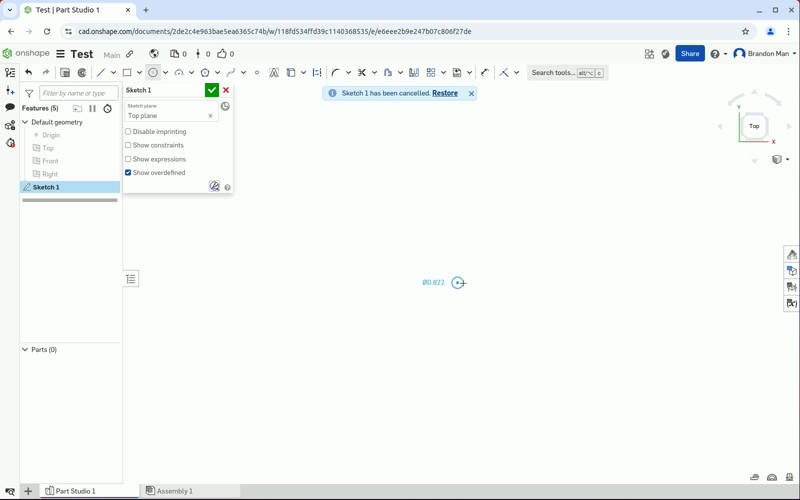
scroll(6)
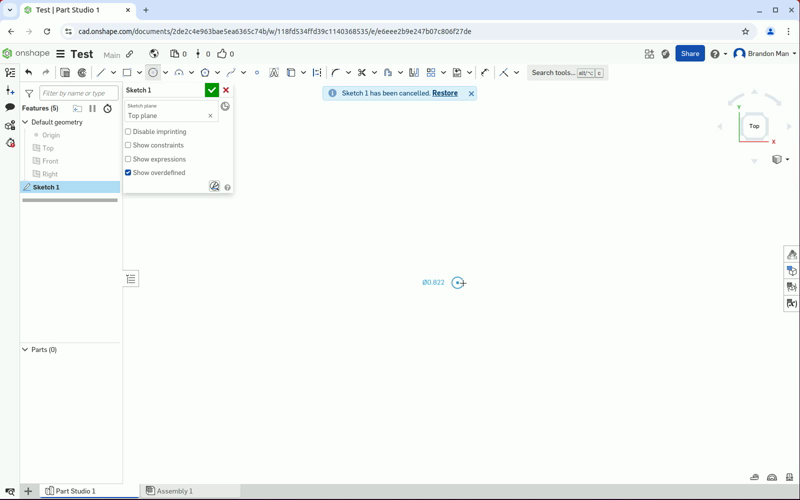
scroll(6)
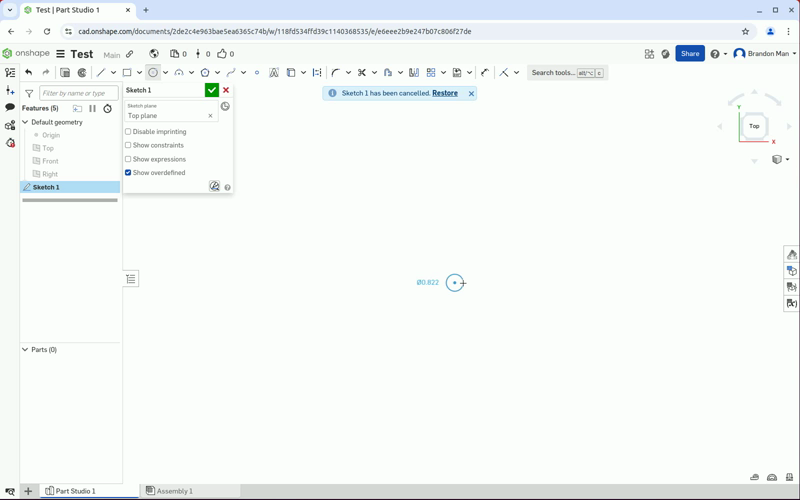
scroll(6)
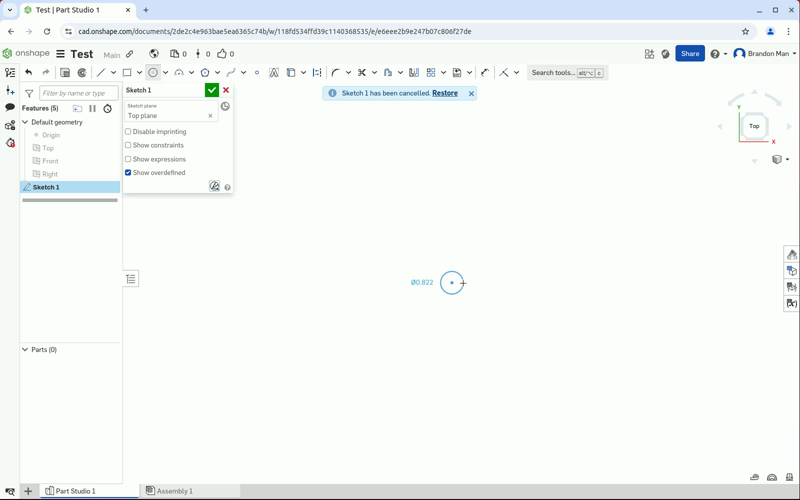
scroll(6)
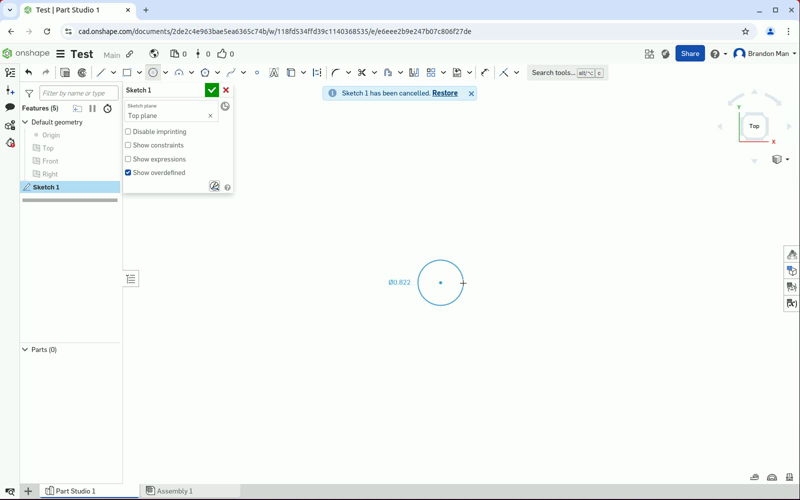
click(463, 282)
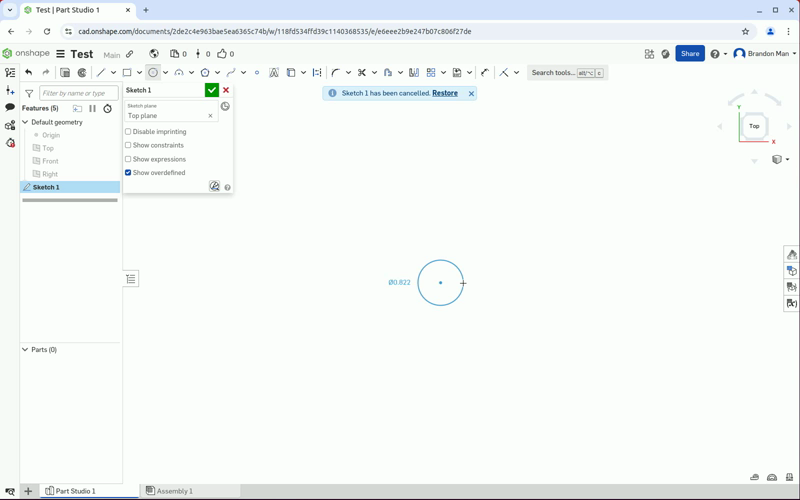
scroll(-6)
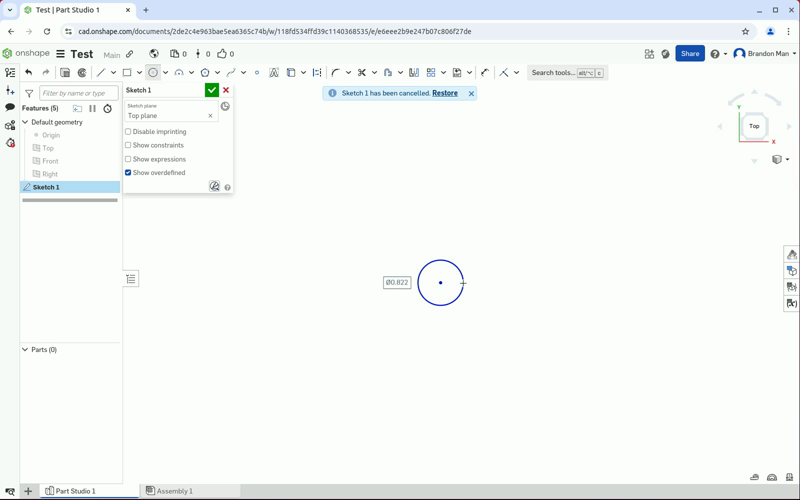
scroll(-6)
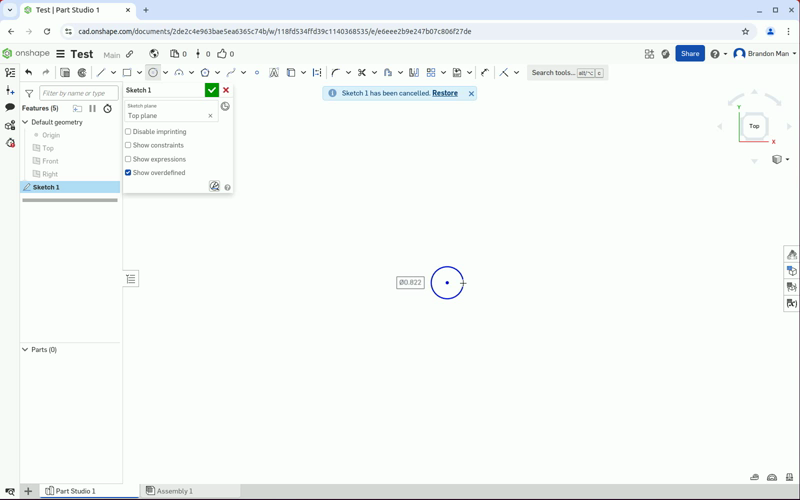
scroll(-6)
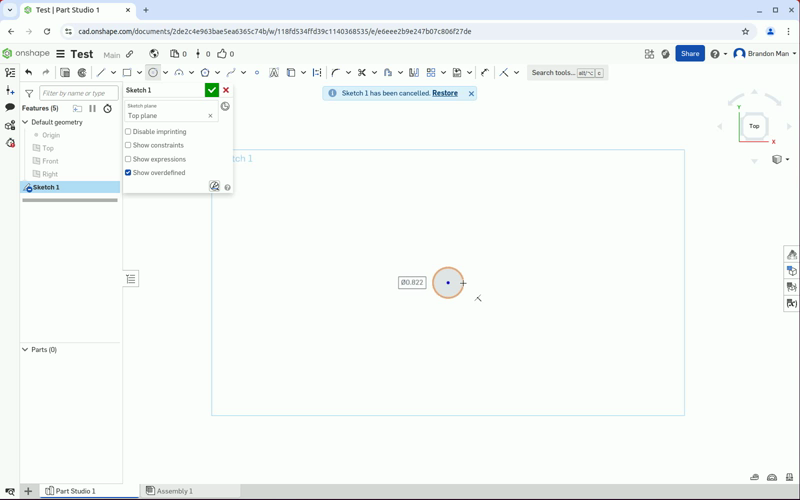
scroll(-6)
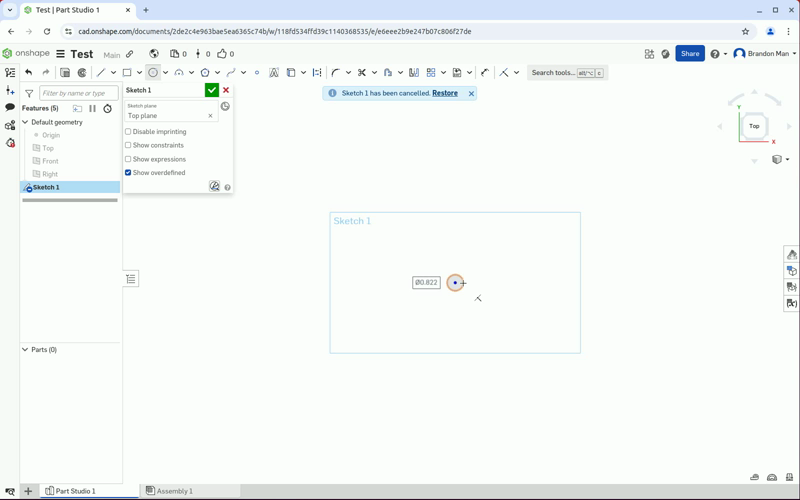
scroll(-6)
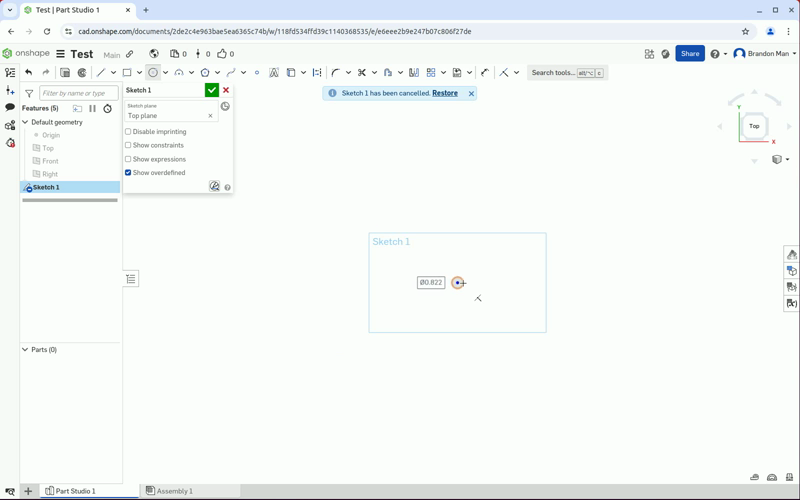
scroll(-6)
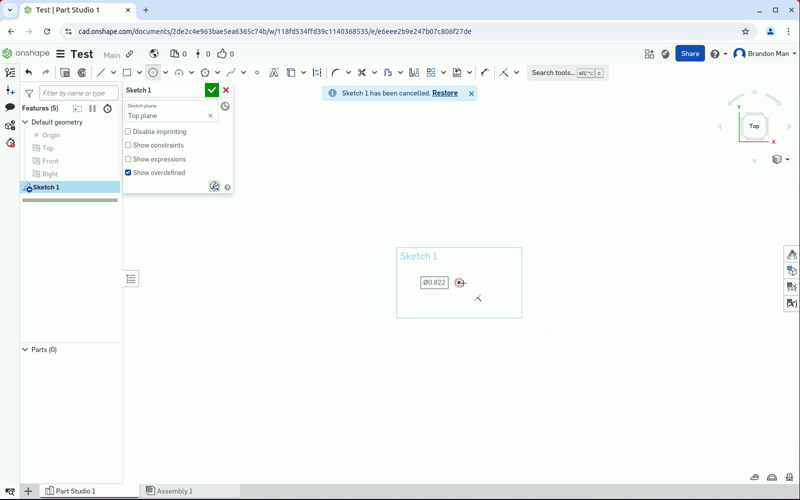
scroll(-6)
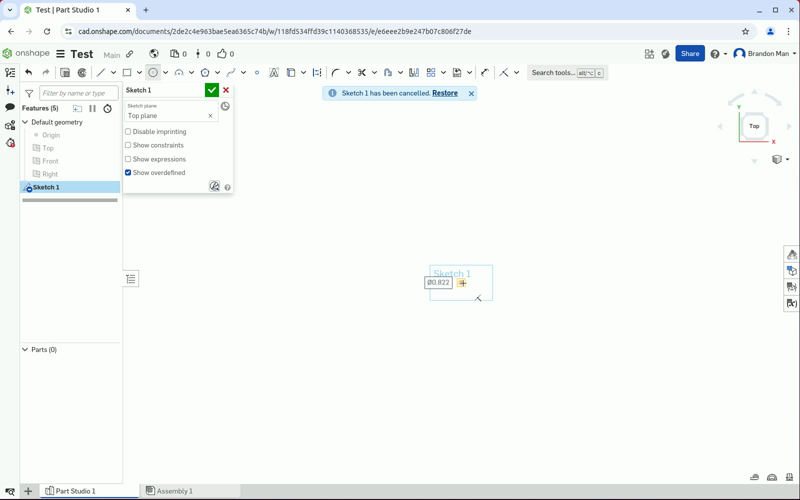
key(esc)
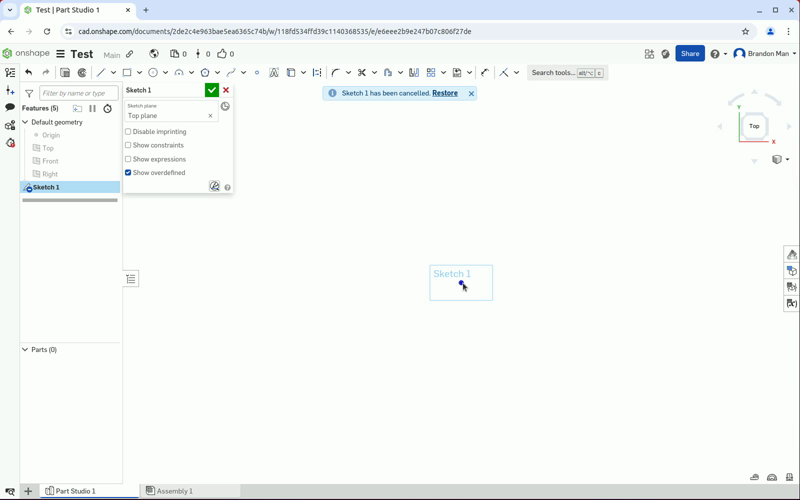
mouse_move(461, 283)
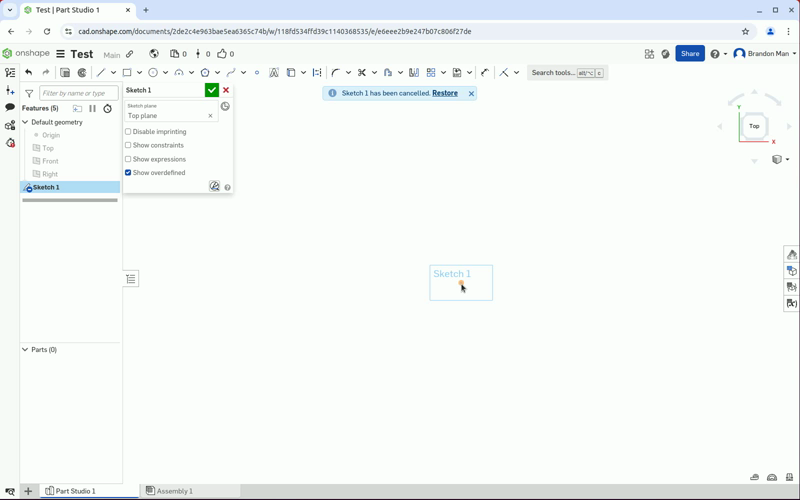
scroll(6)
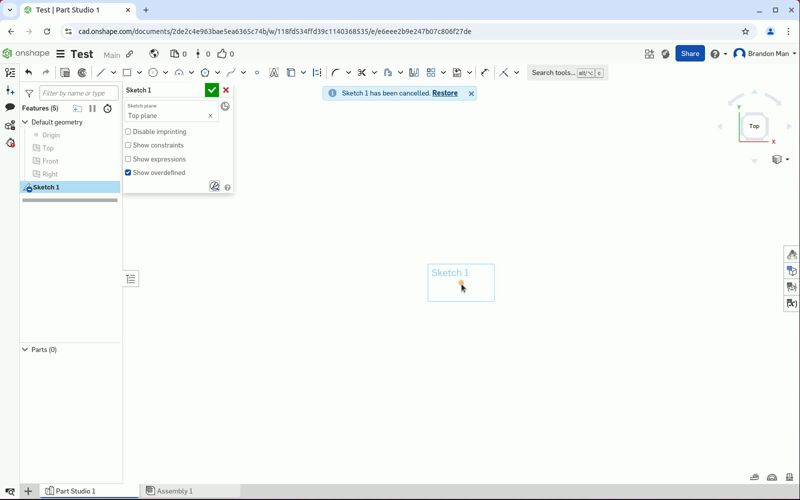
scroll(6)
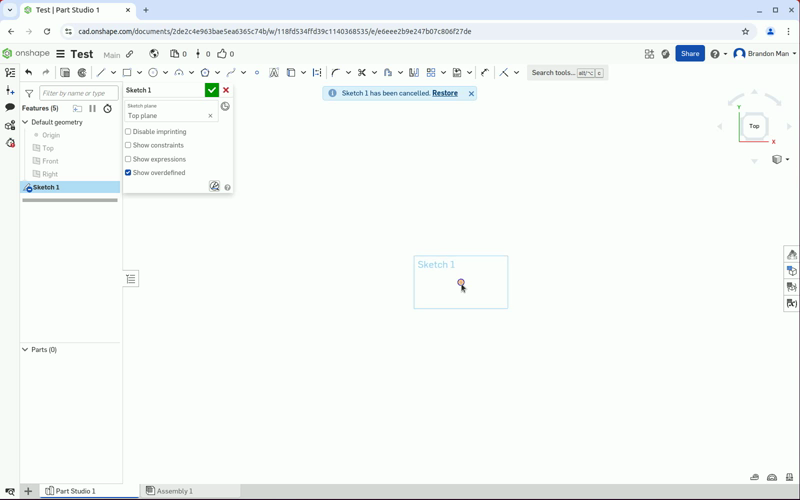
scroll(6)
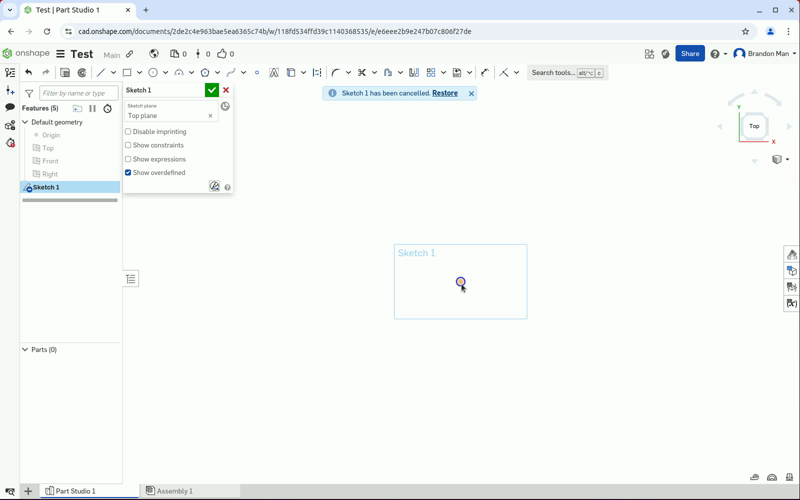
scroll(6)
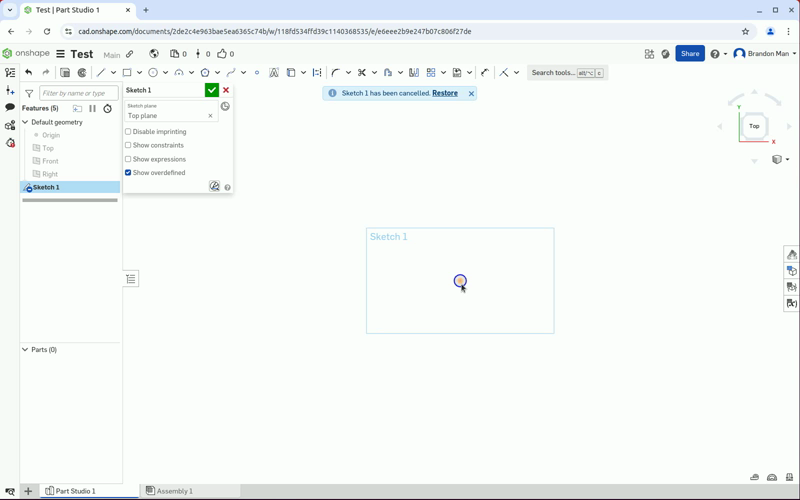
scroll(6)
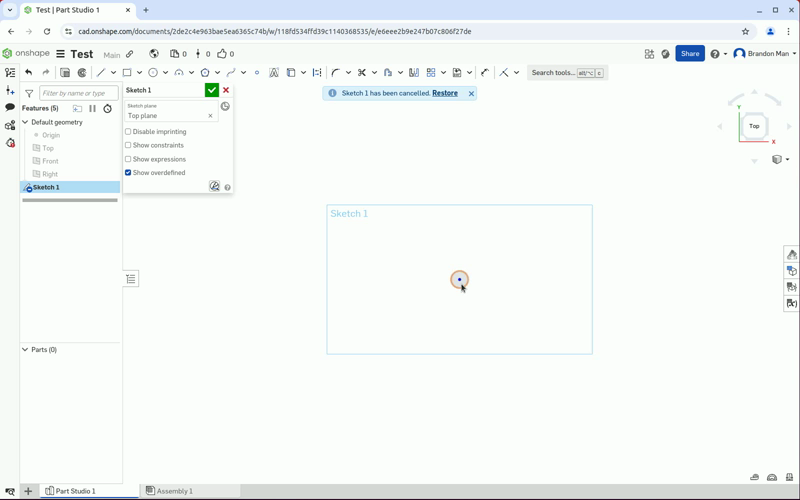
scroll(6)
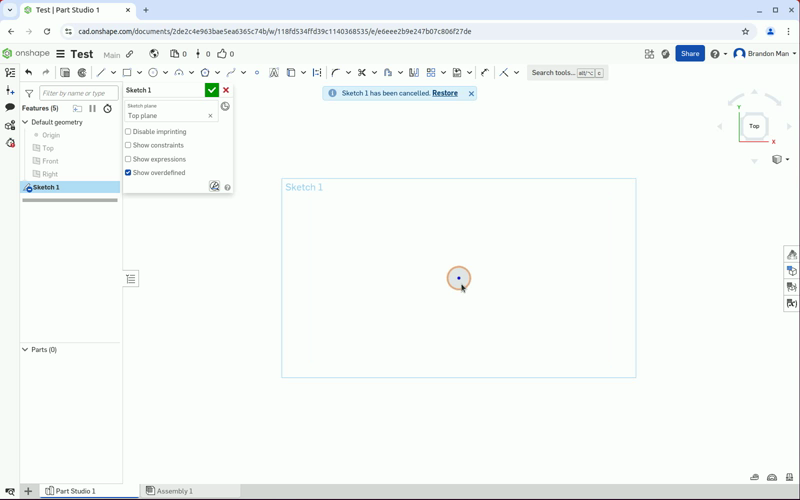
scroll(6)
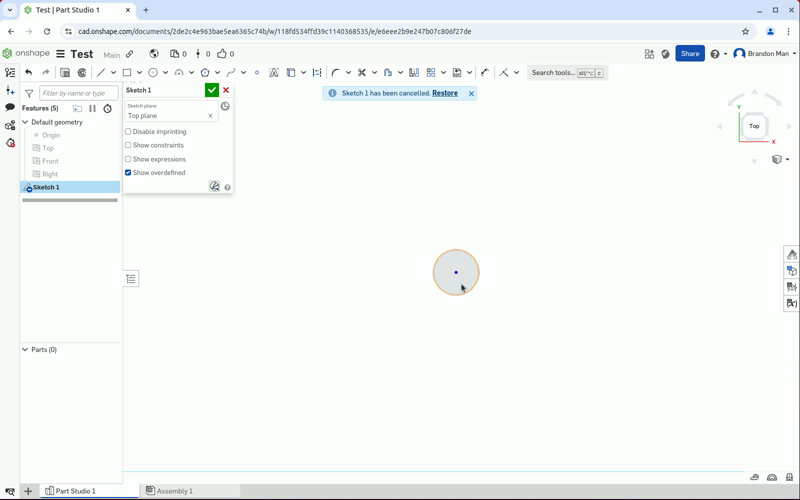
click(461, 283)
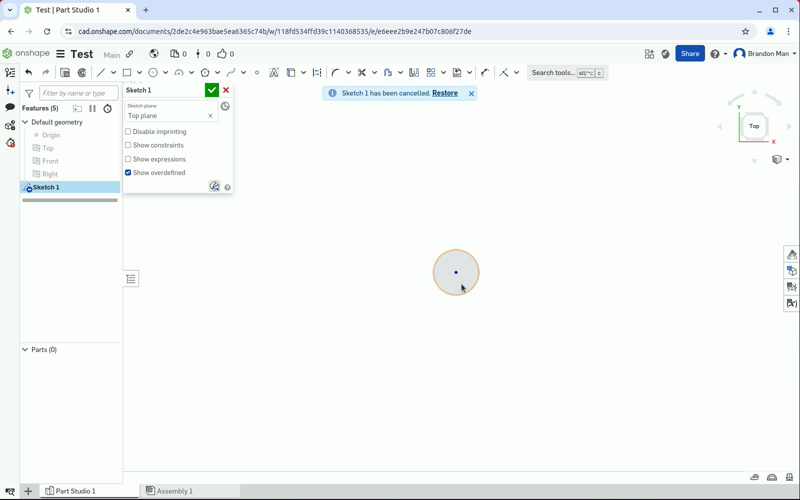
scroll(-6)
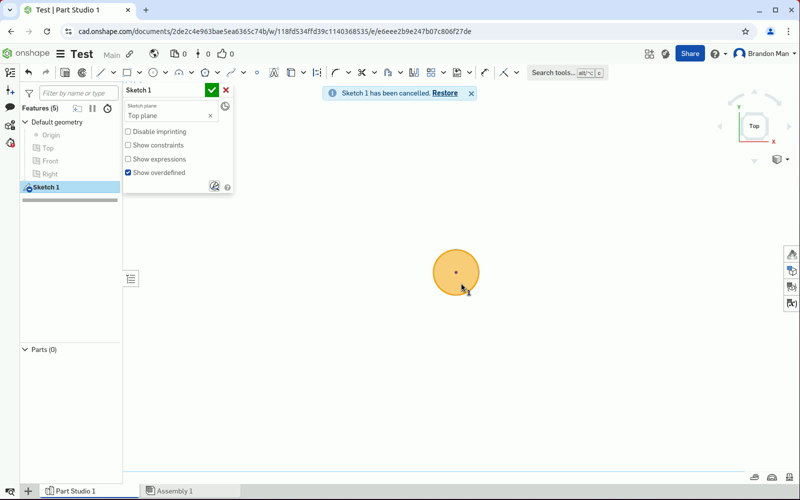
scroll(-6)
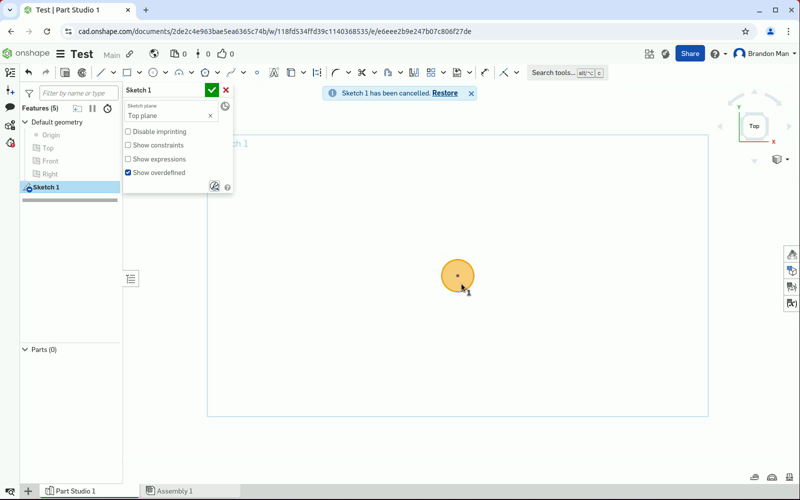
scroll(-6)
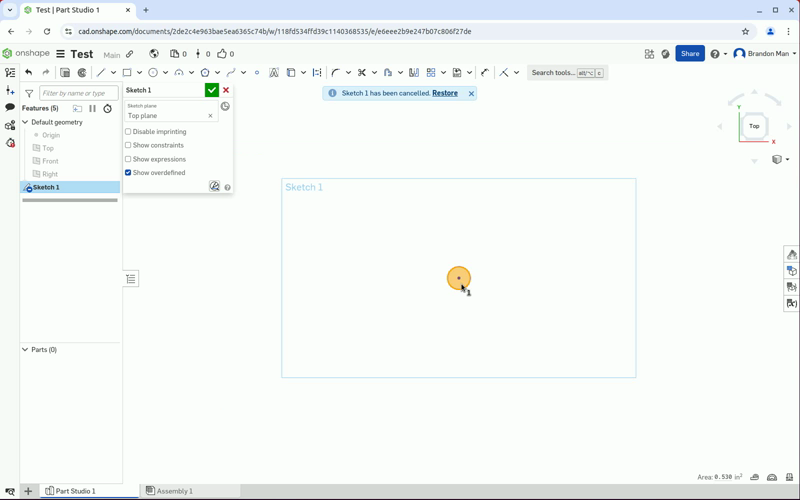
scroll(-6)
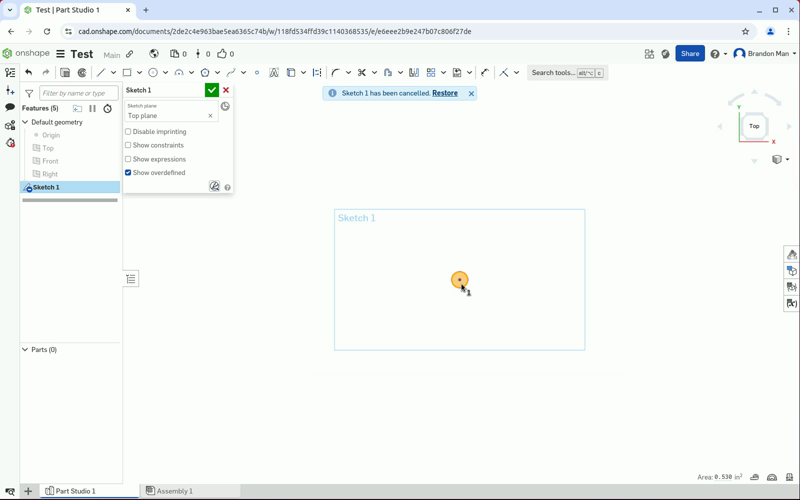
scroll(-6)
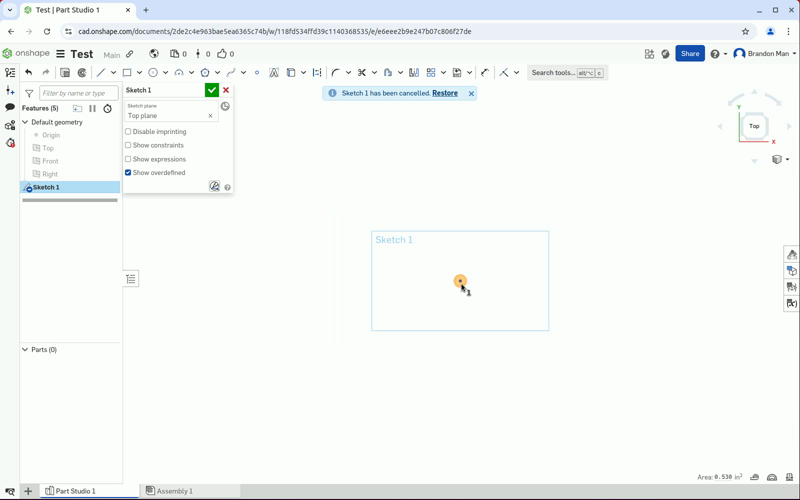
scroll(-6)
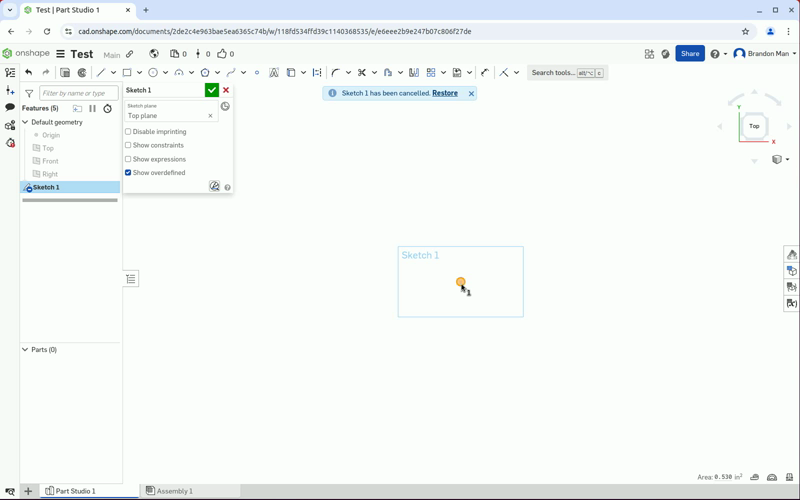
scroll(-6)
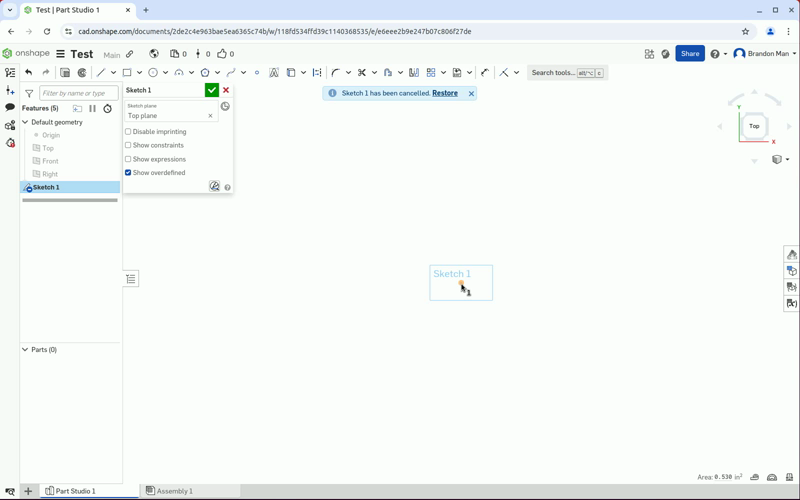
mouse_move(73, 352)
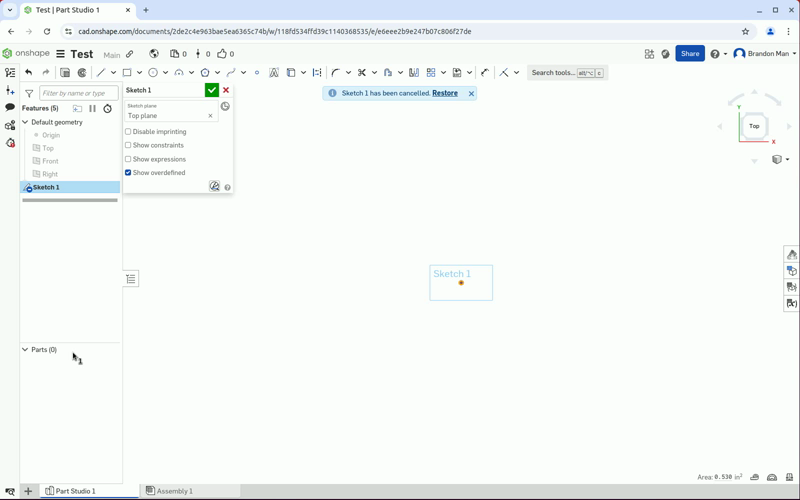
key(shift+y)
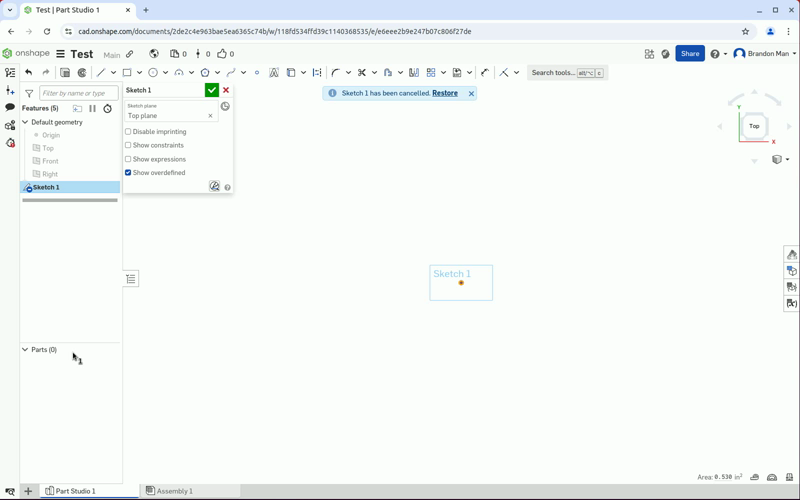
key(shift+e)
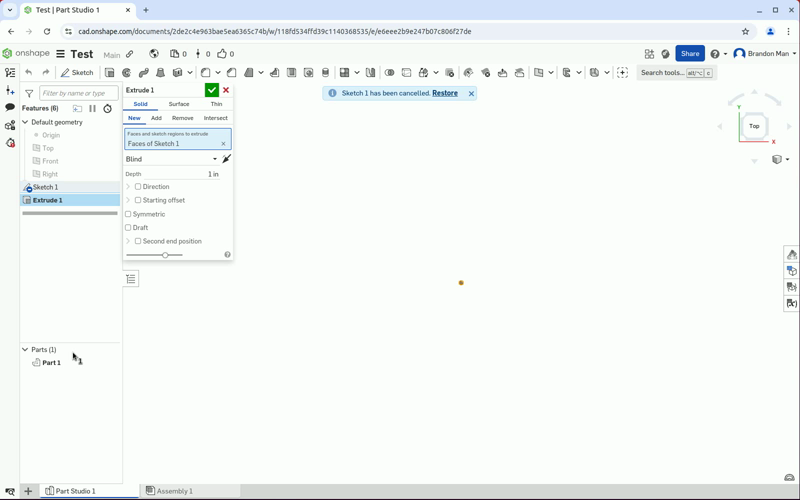
mouse_move(143, 106)
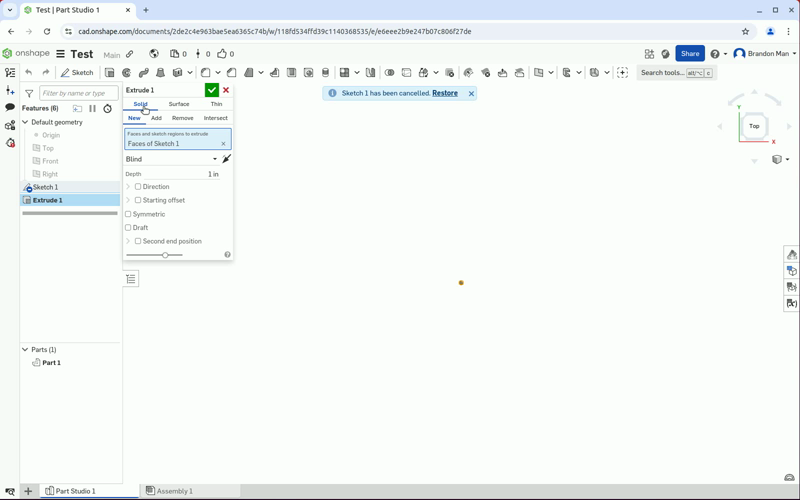
click(143, 106)
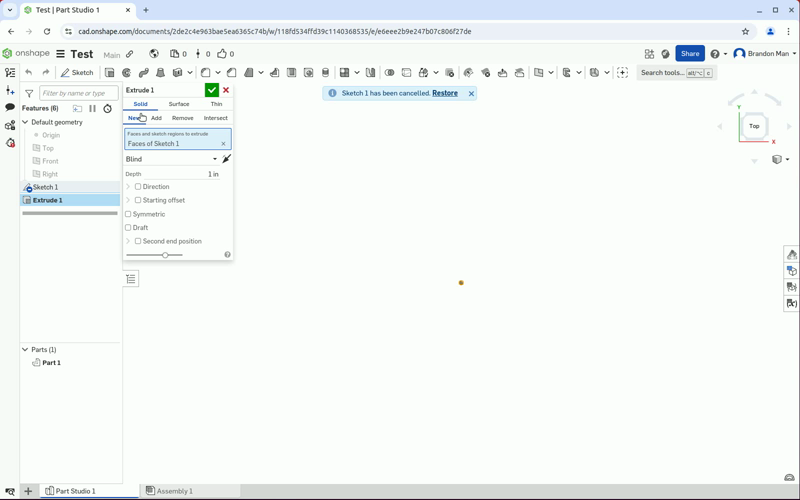
mouse_move(137, 120)
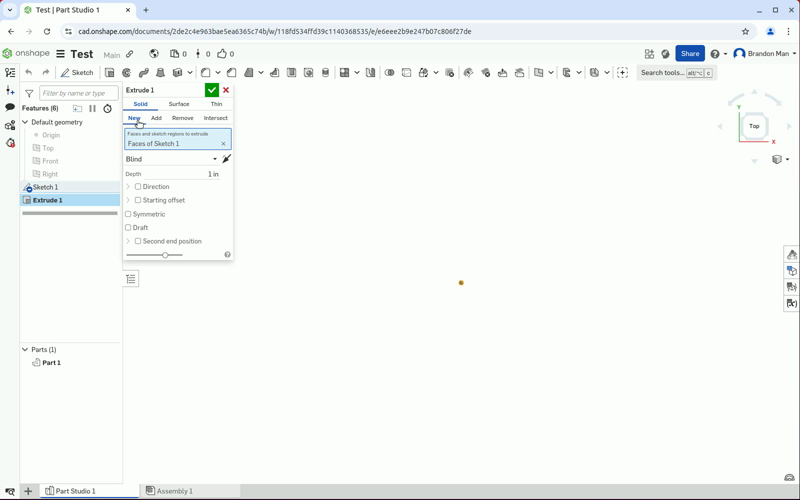
click(137, 120)
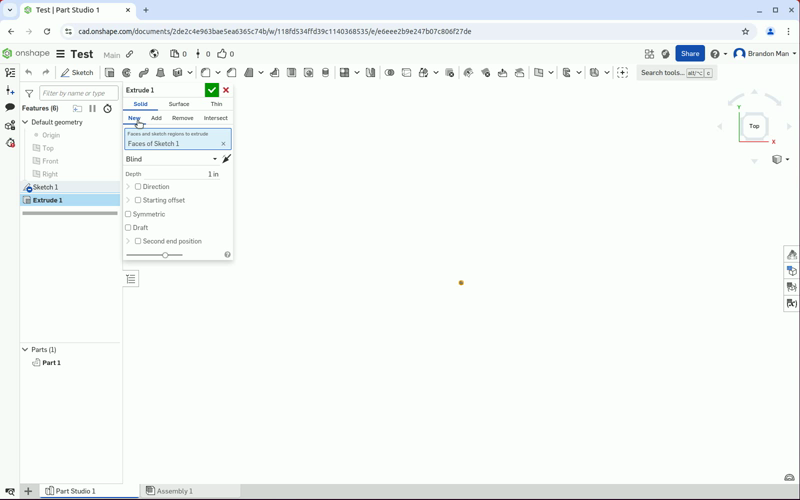
key(tab, 4)
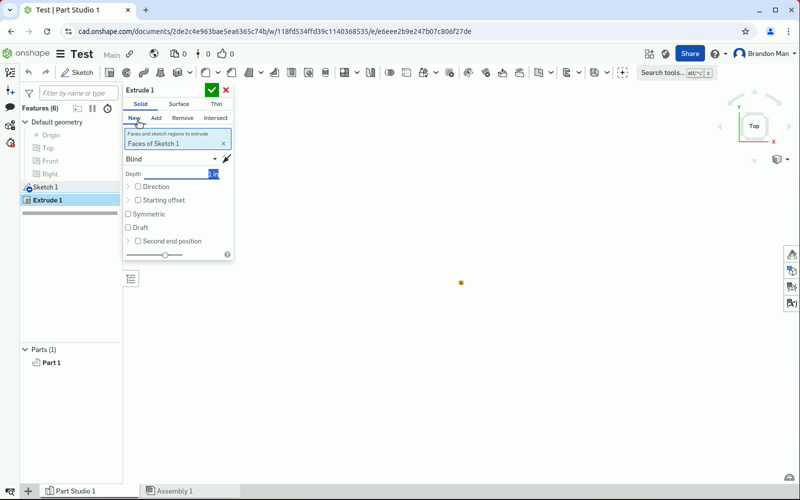
text(-19.979)
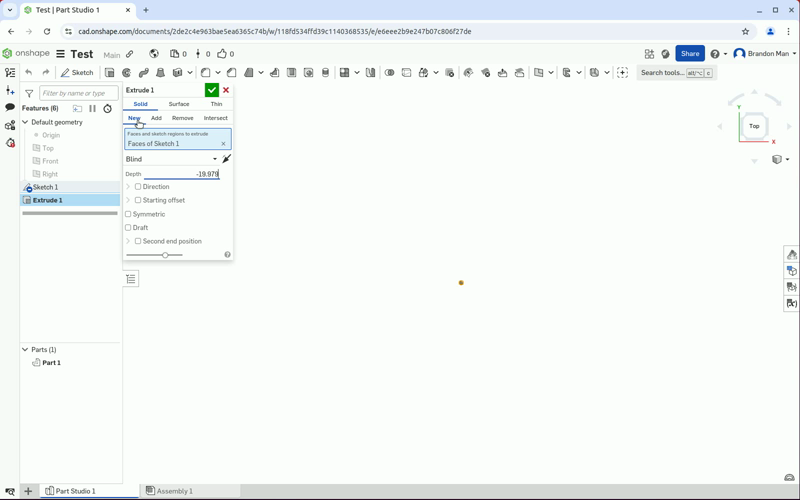
key(enter)
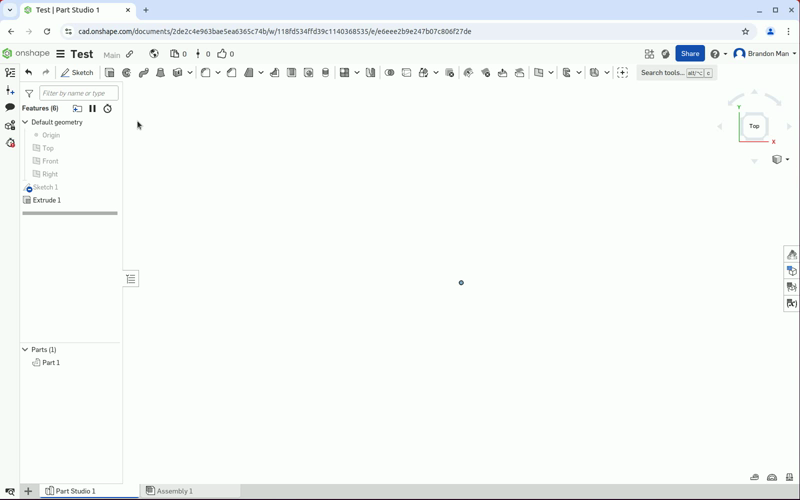
key(shift+h)
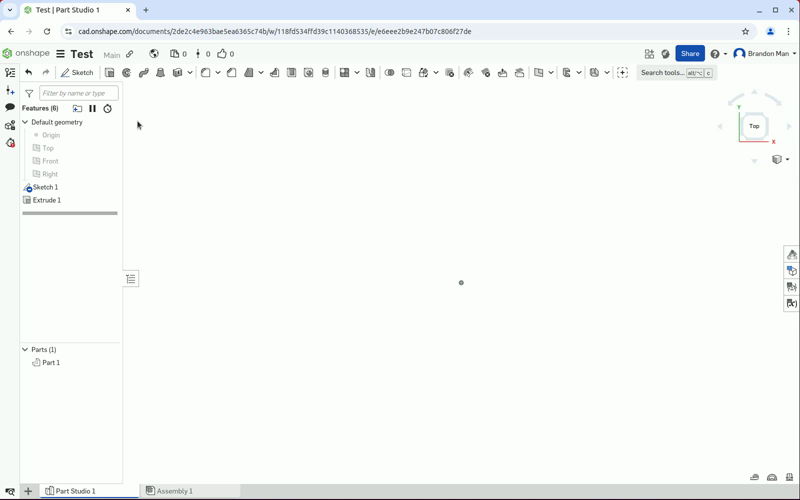
key(shift+h)
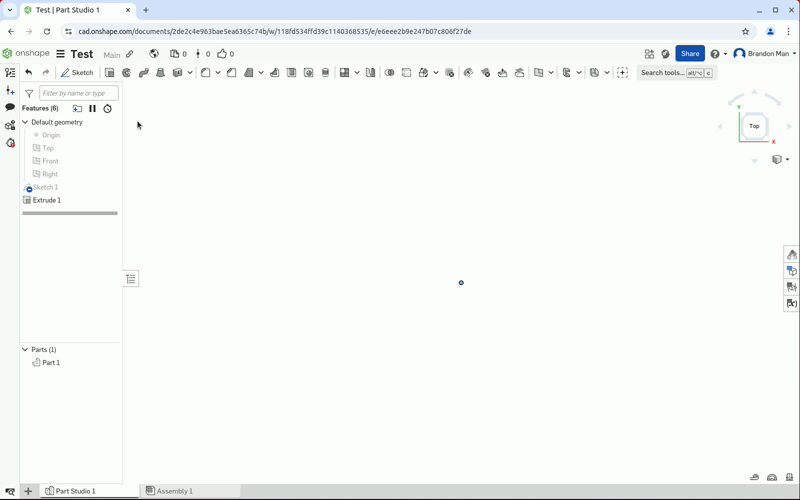
mouse_move(73, 189)
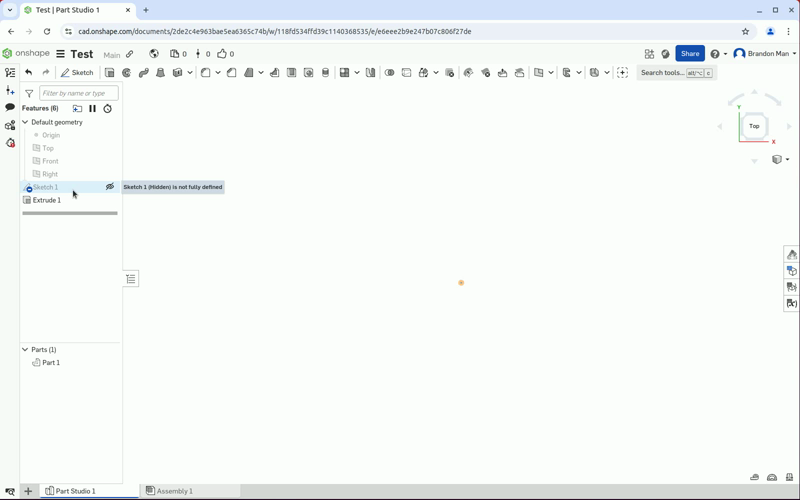
click(73, 189)
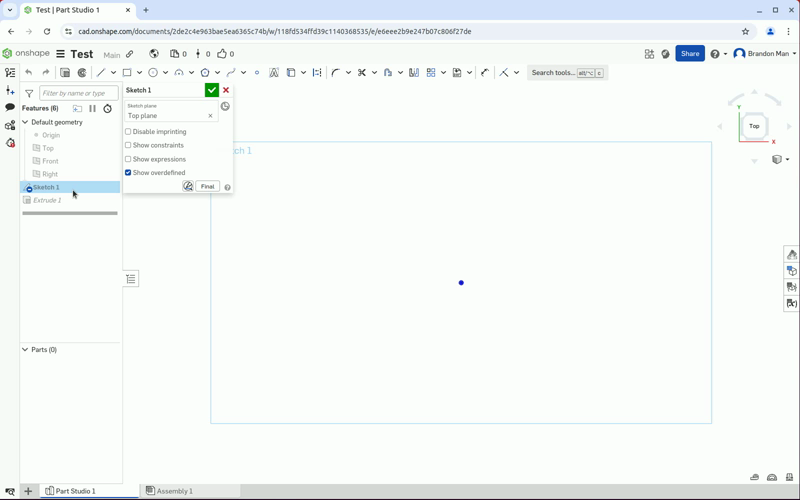
mouse_move(229, 92)
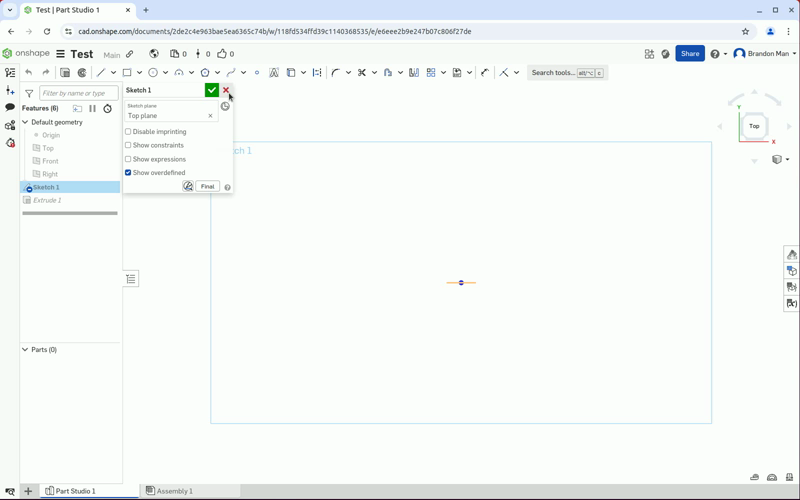
click(229, 92)
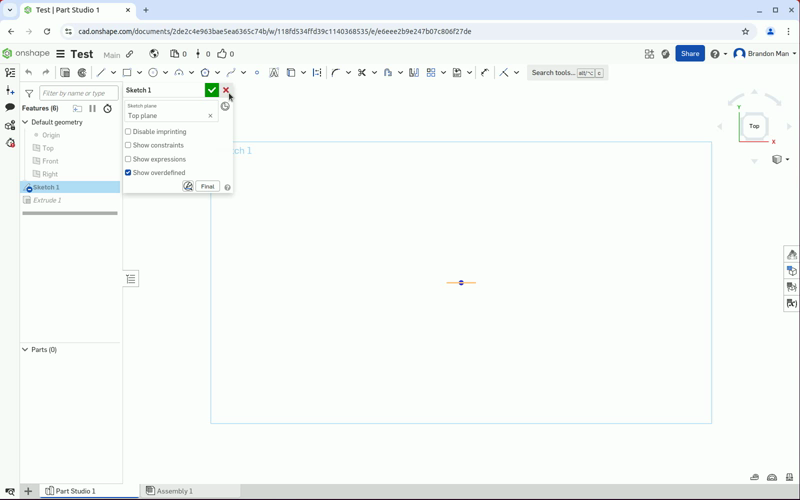
key(shift+s)
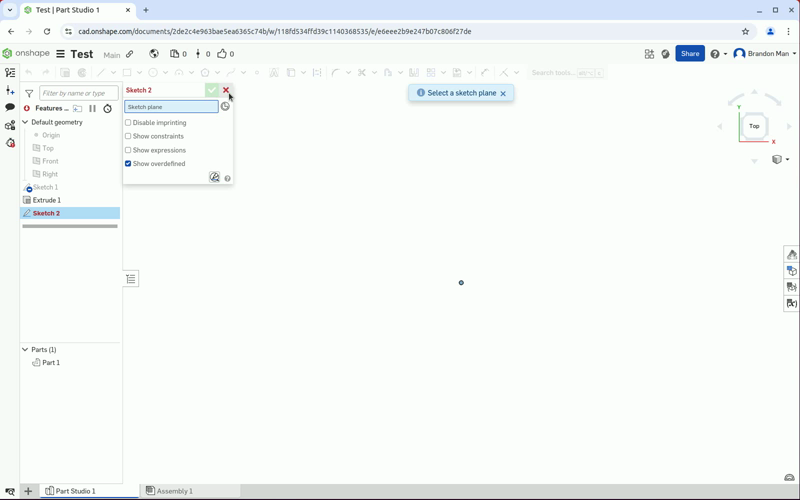
mouse_move(73, 150)
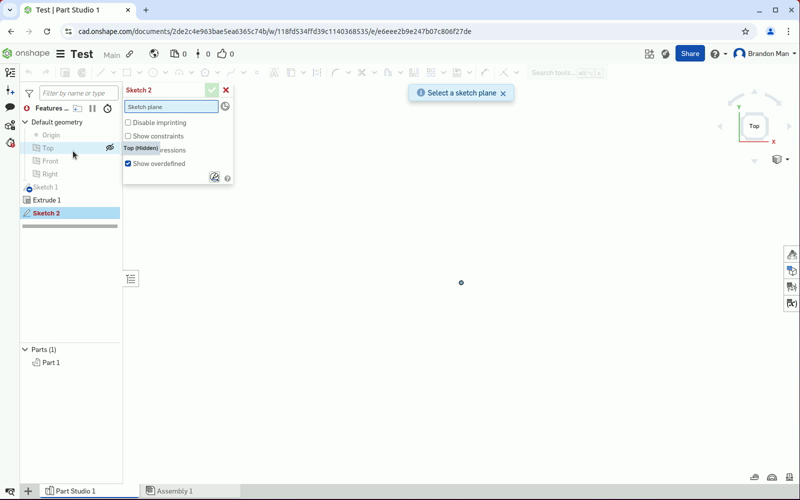
click(73, 150)
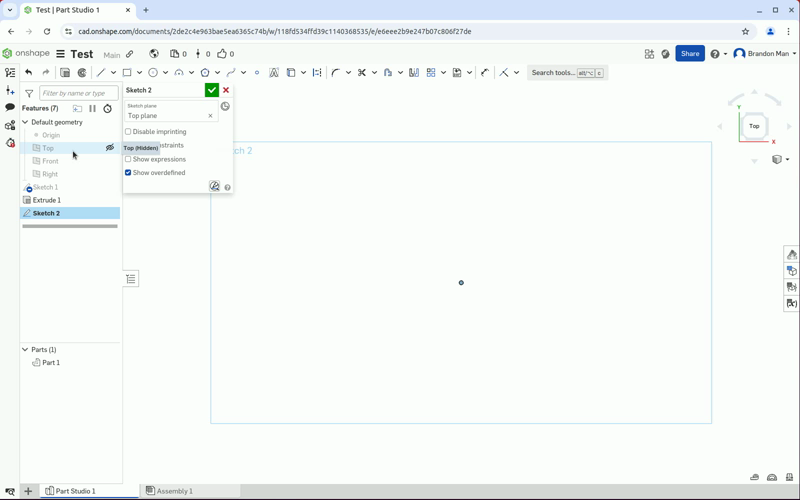
mouse_move(73, 352)
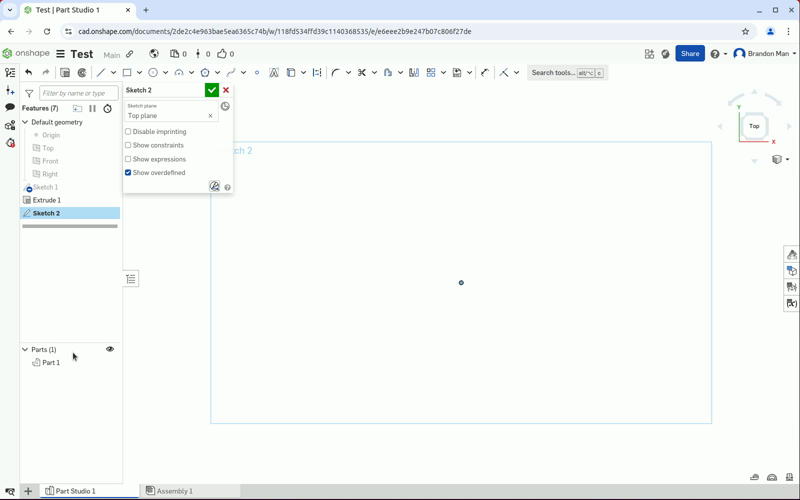
key(y)
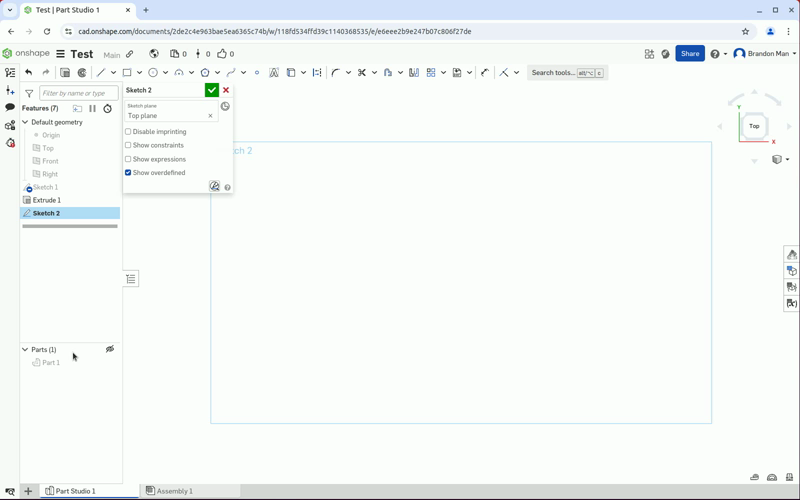
key(c)
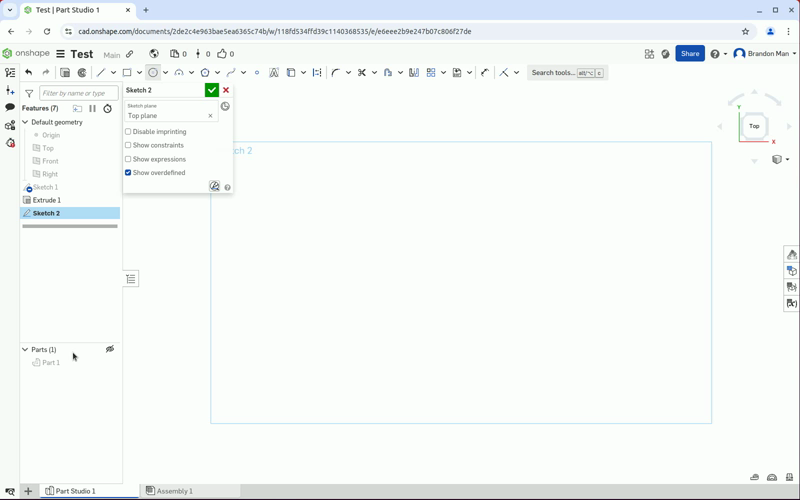
key_down(shift)
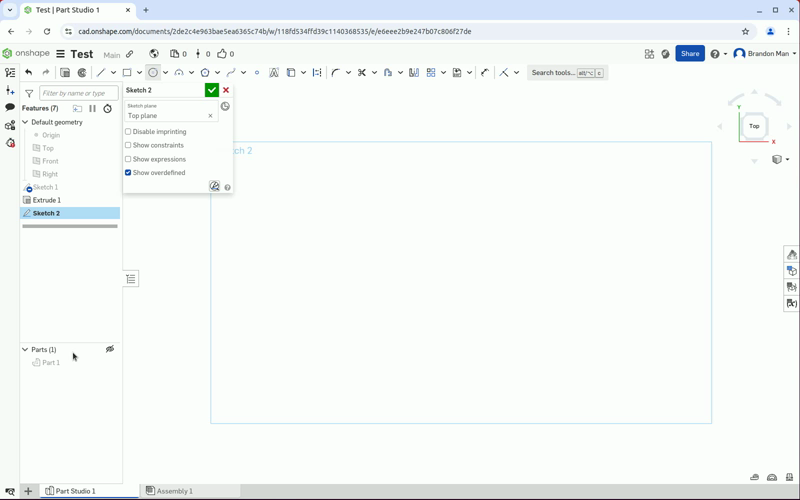
mouse_move(350, 282)
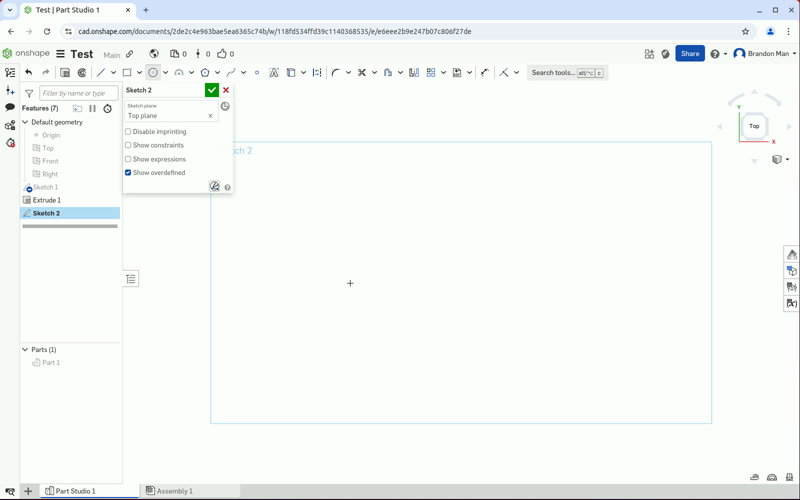
click(350, 282)
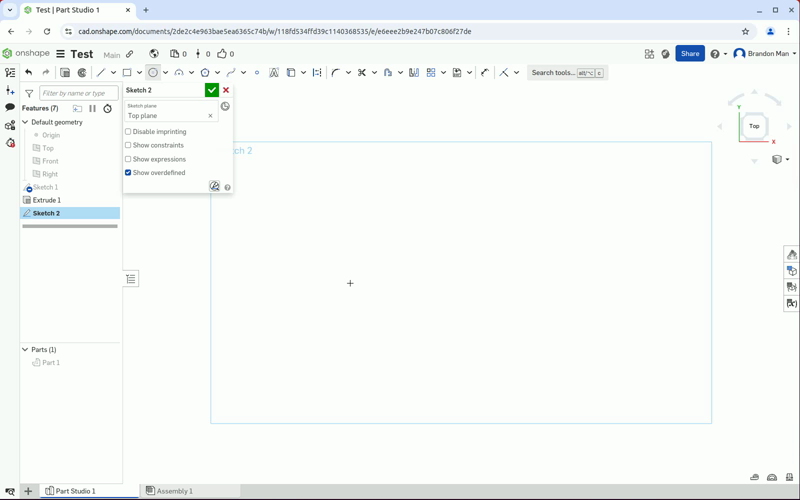
key_up(shift)
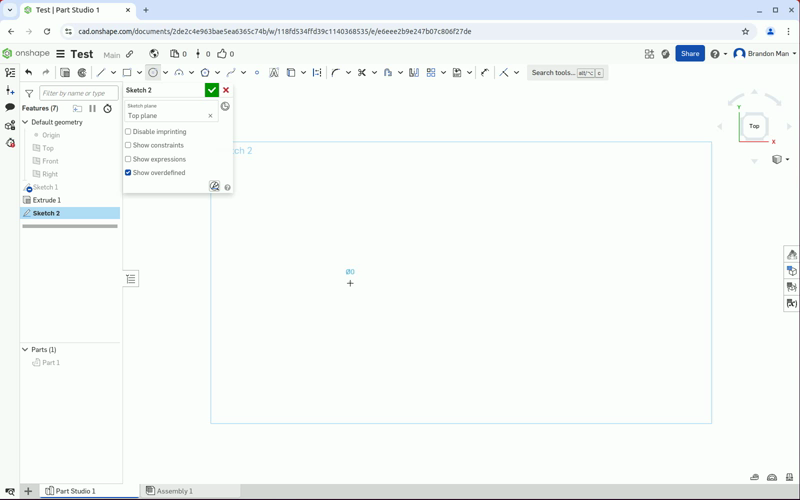
mouse_move(351, 282)
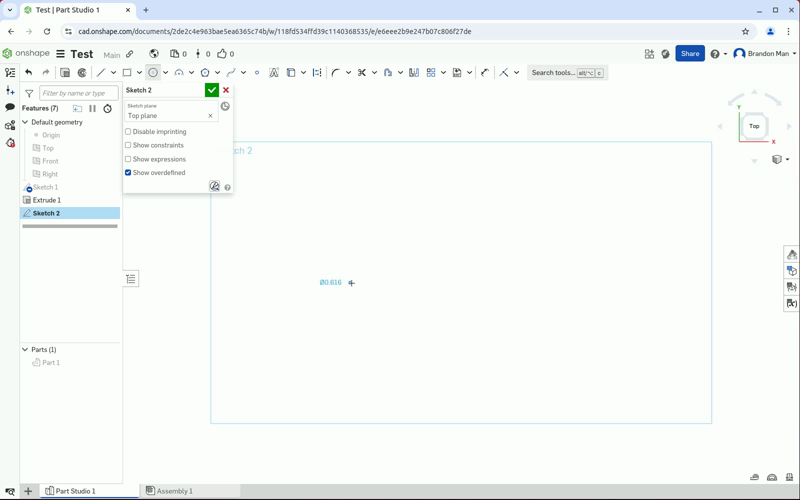
scroll(6)
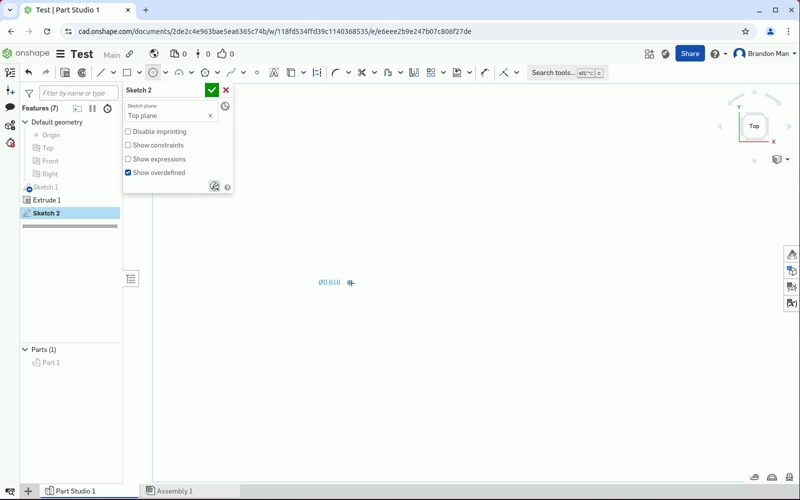
scroll(6)
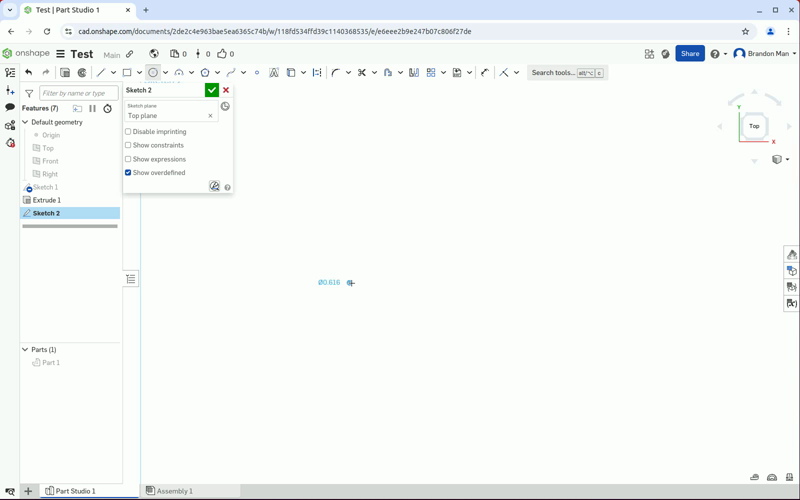
scroll(6)
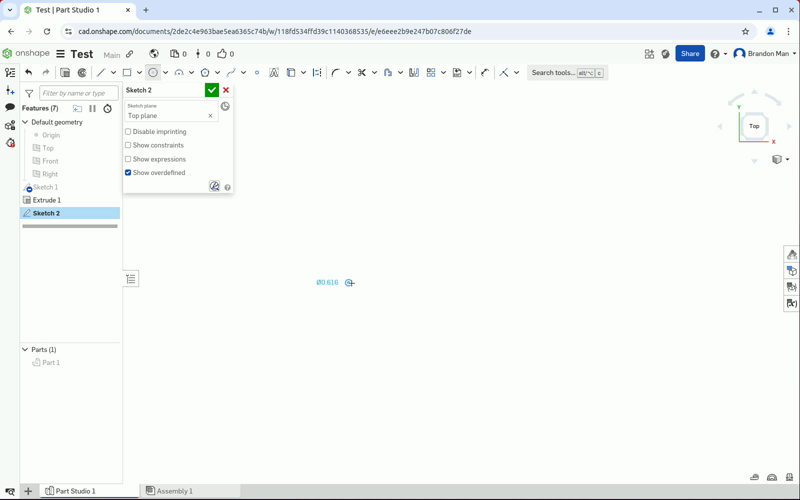
scroll(6)
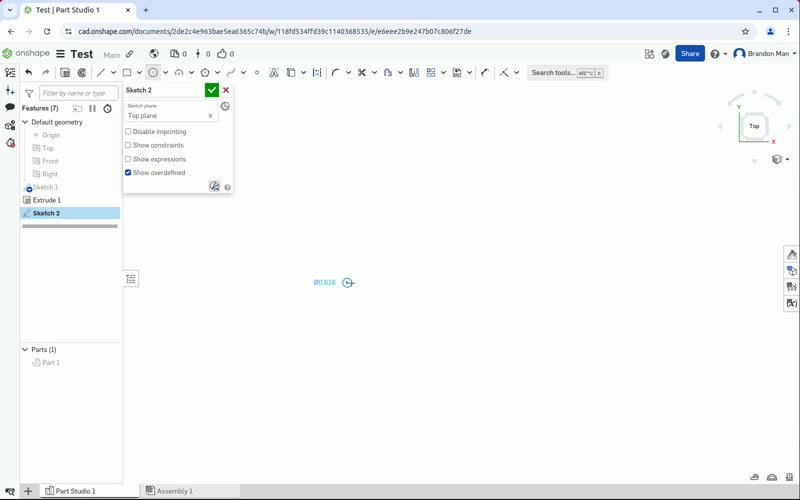
scroll(6)
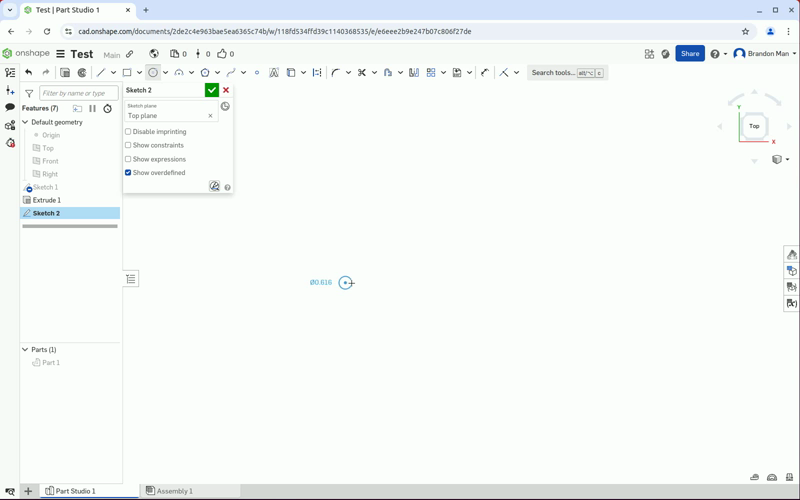
scroll(6)
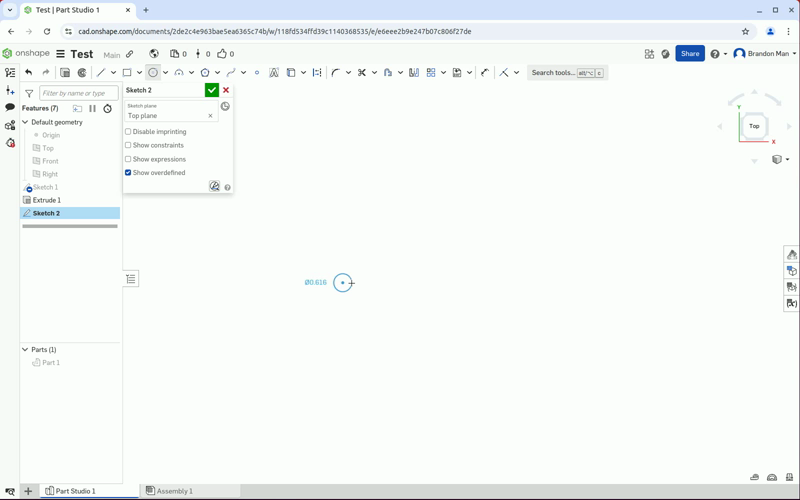
scroll(6)
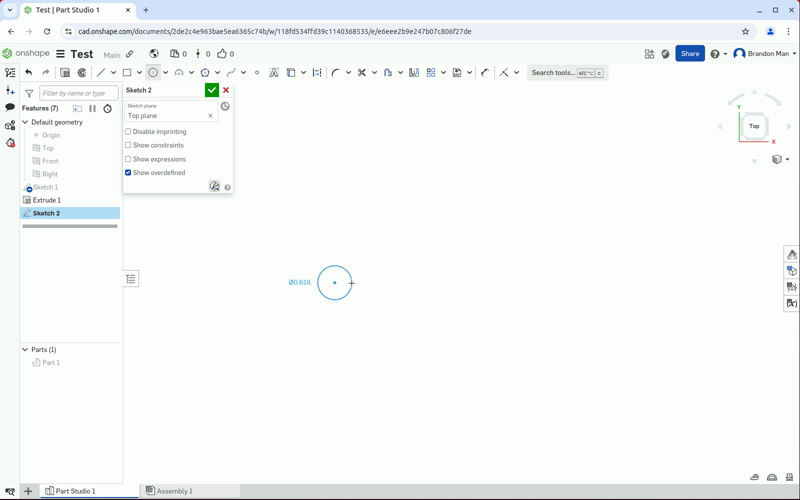
click(351, 282)
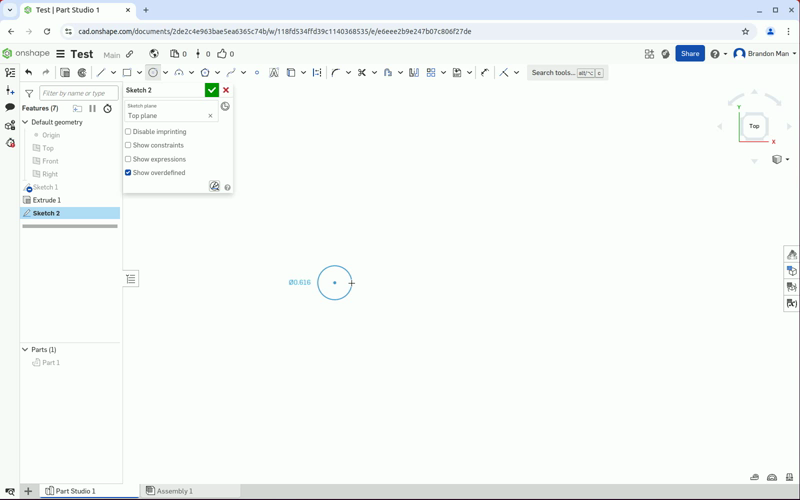
scroll(-6)
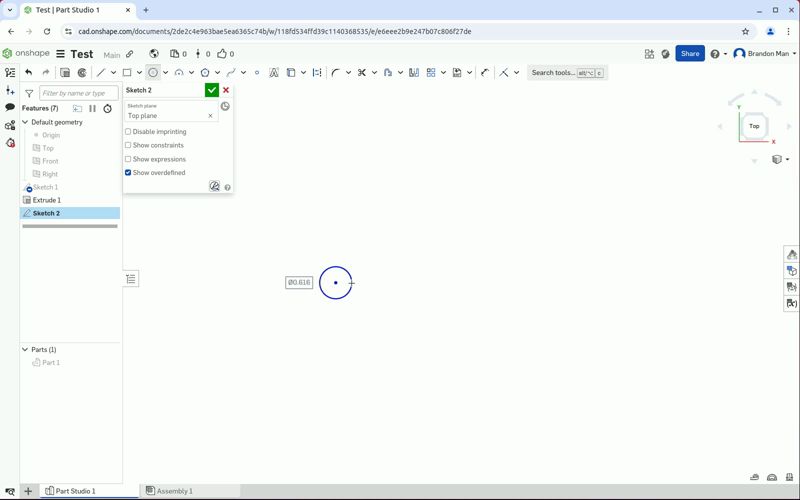
scroll(-6)
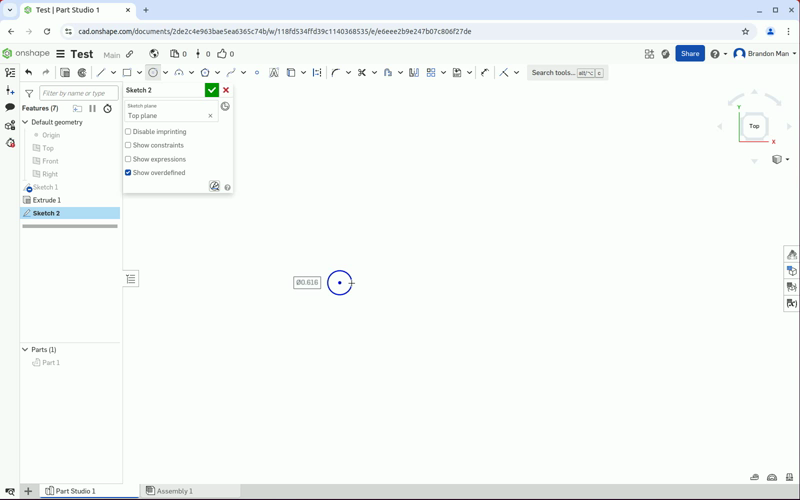
scroll(-6)
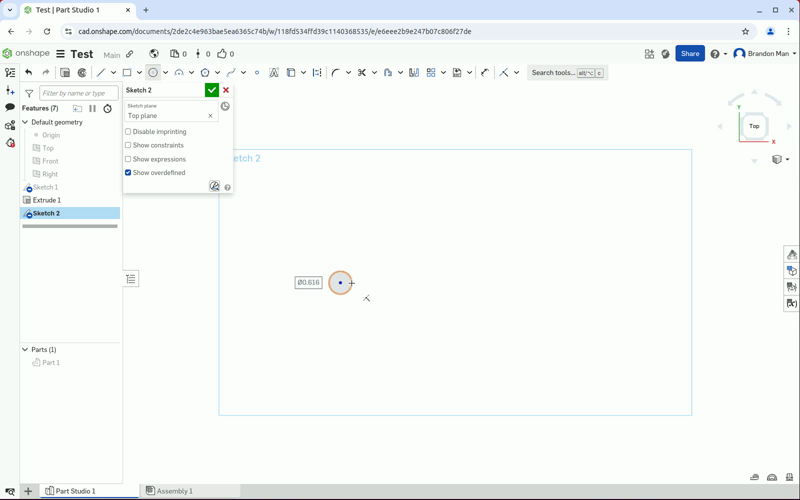
scroll(-6)
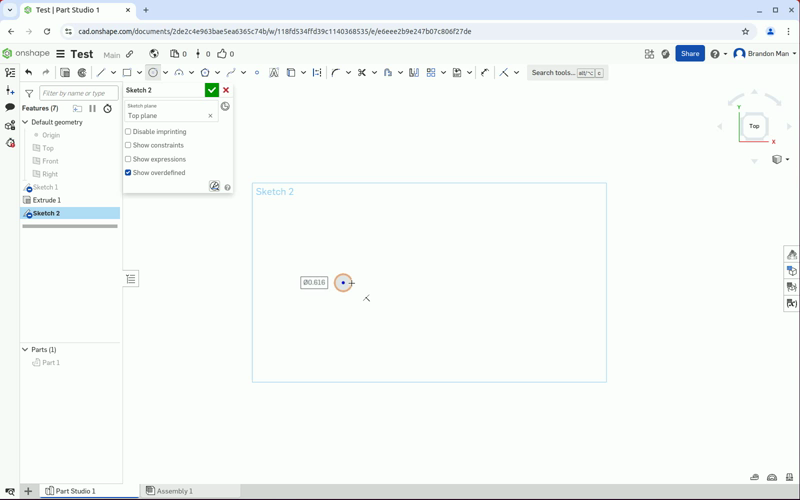
scroll(-6)
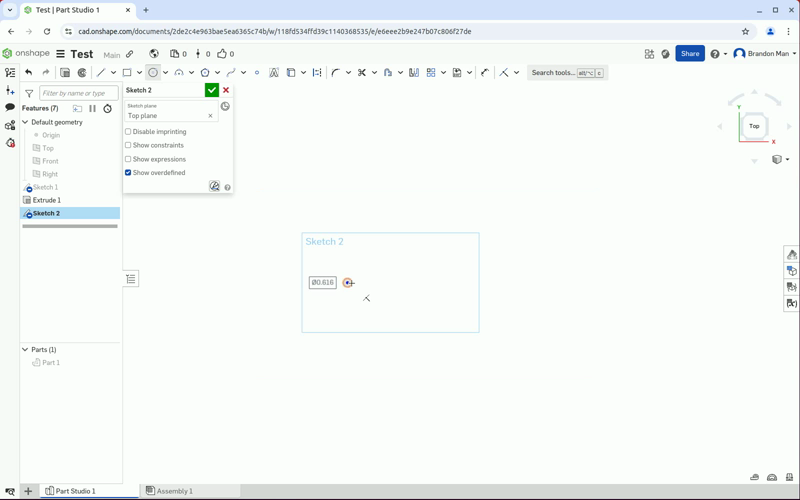
scroll(-6)
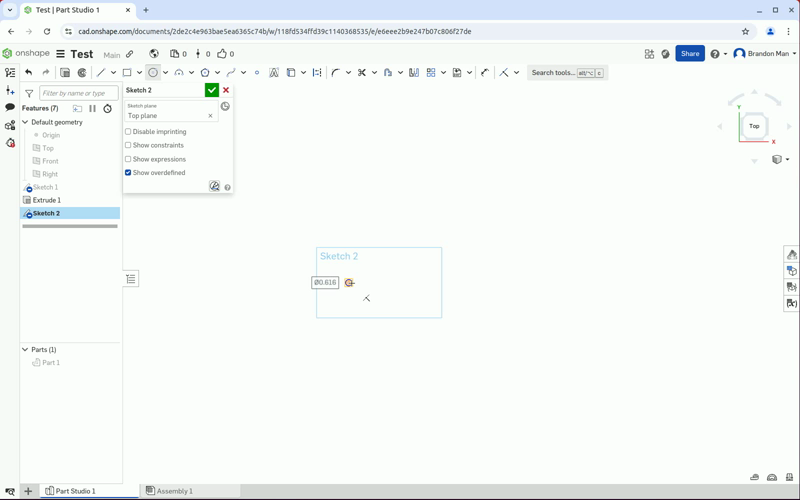
scroll(-6)
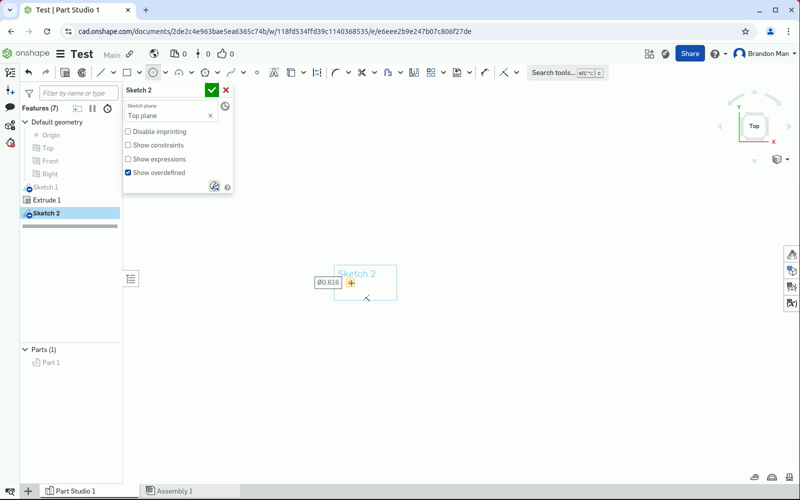
key(esc)
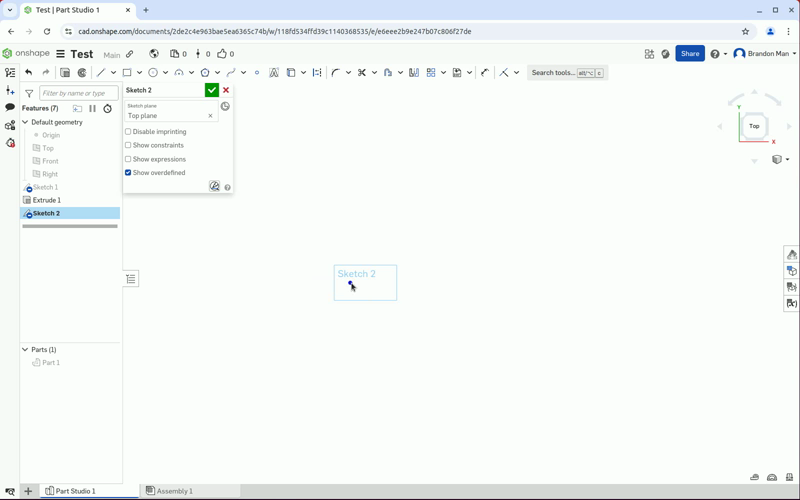
mouse_move(351, 283)
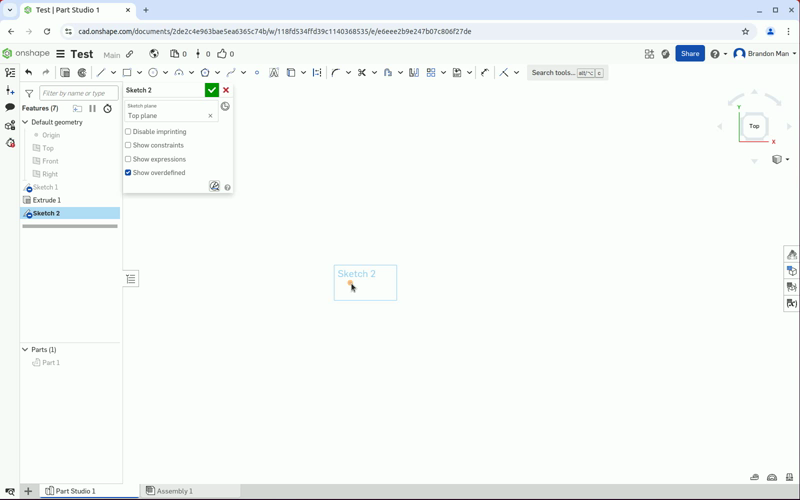
scroll(6)
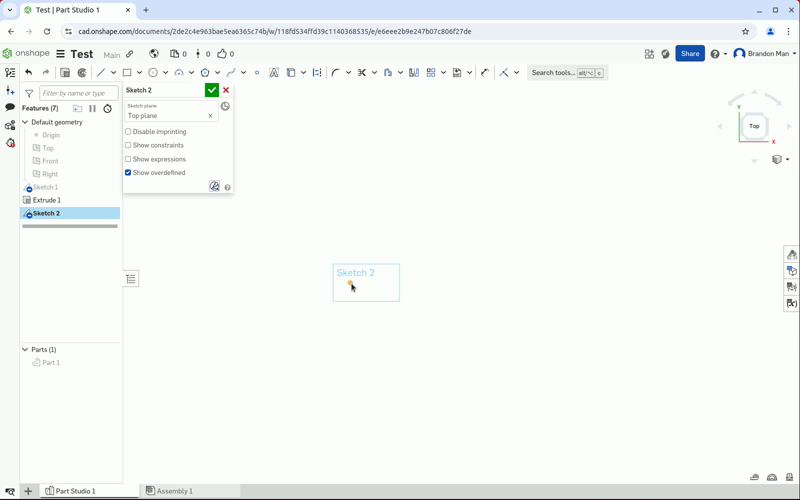
scroll(6)
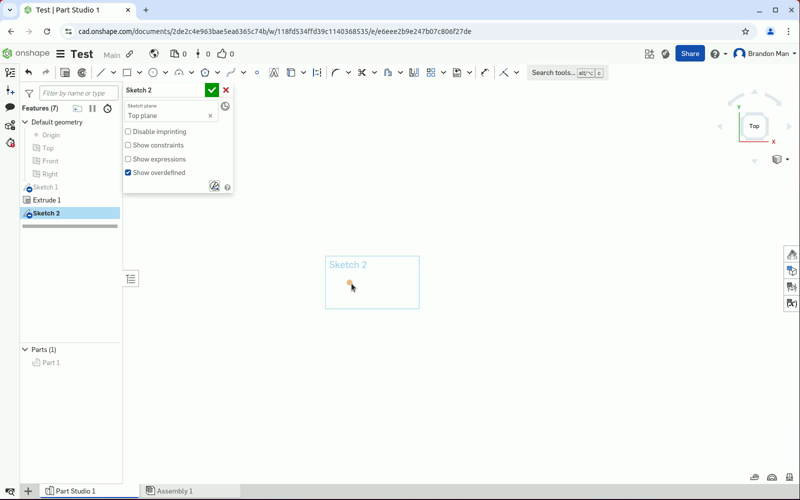
scroll(6)
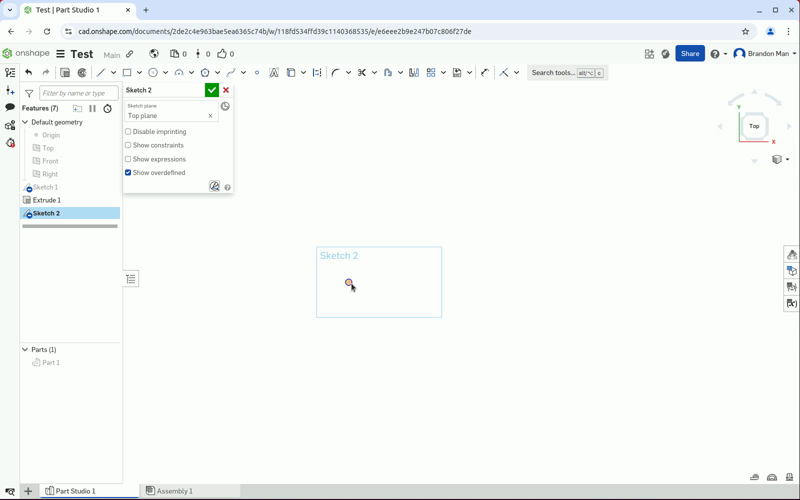
scroll(6)
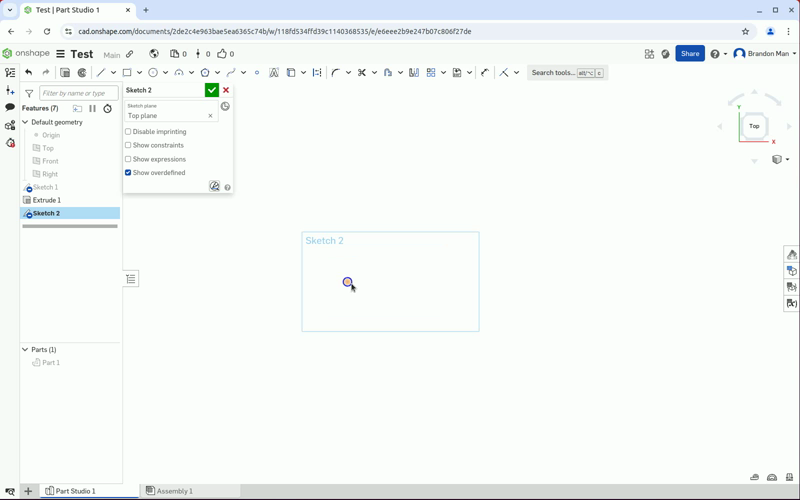
scroll(6)
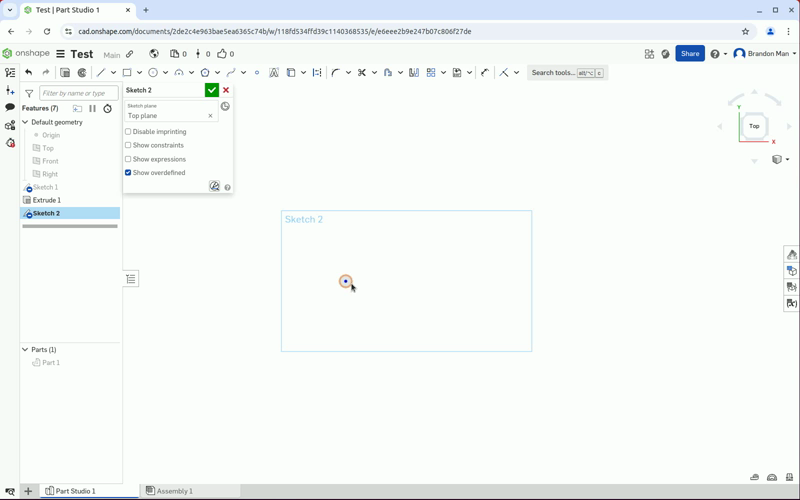
scroll(6)
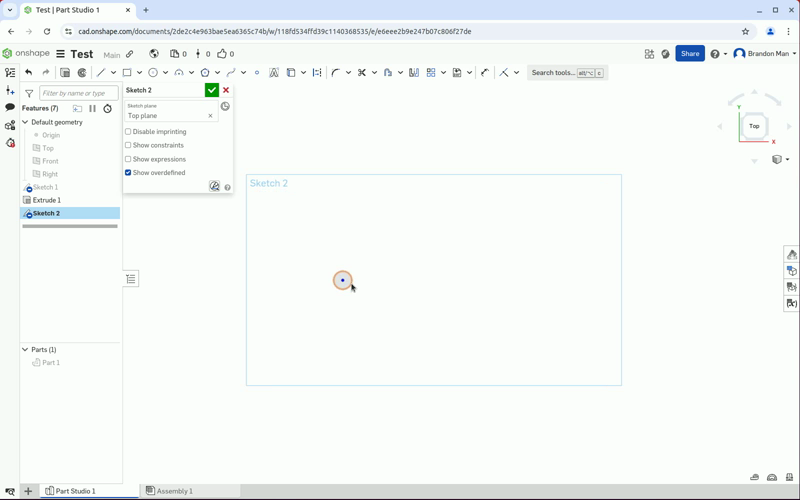
scroll(6)
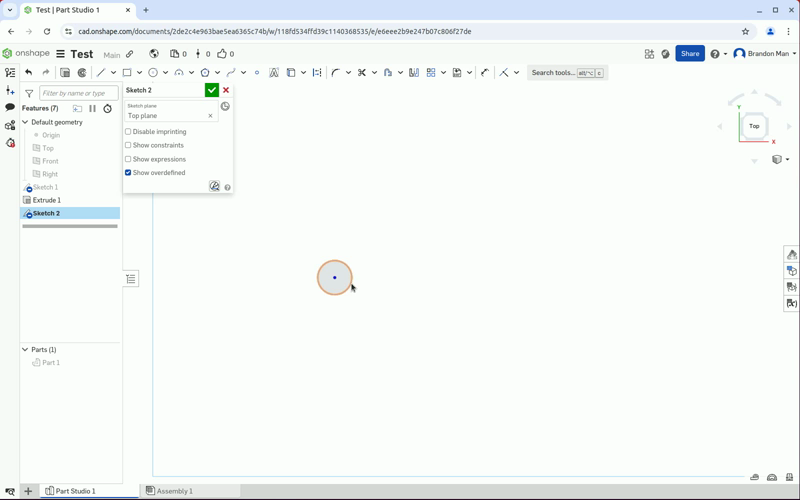
click(351, 283)
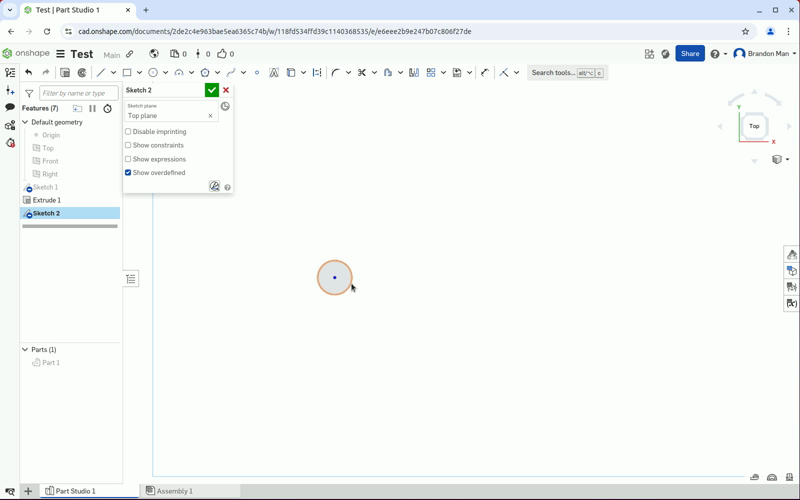
scroll(-6)
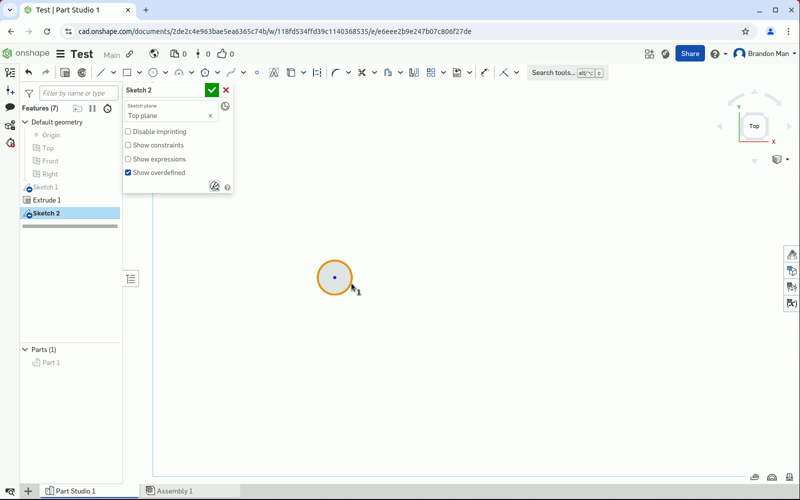
scroll(-6)
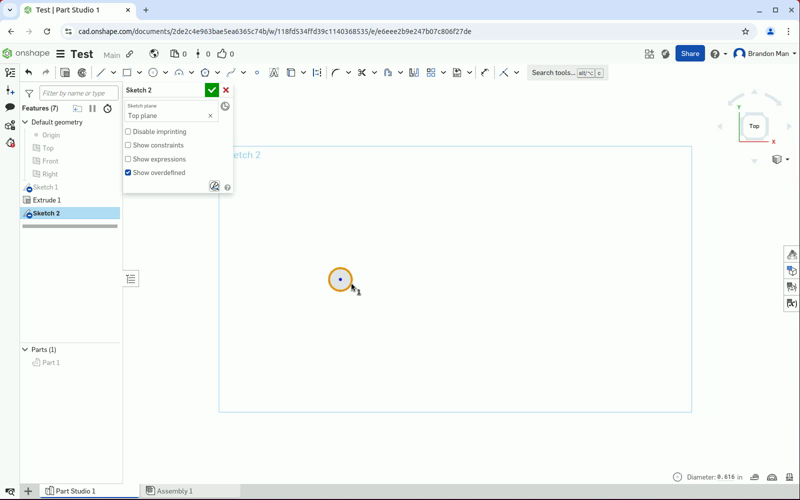
scroll(-6)
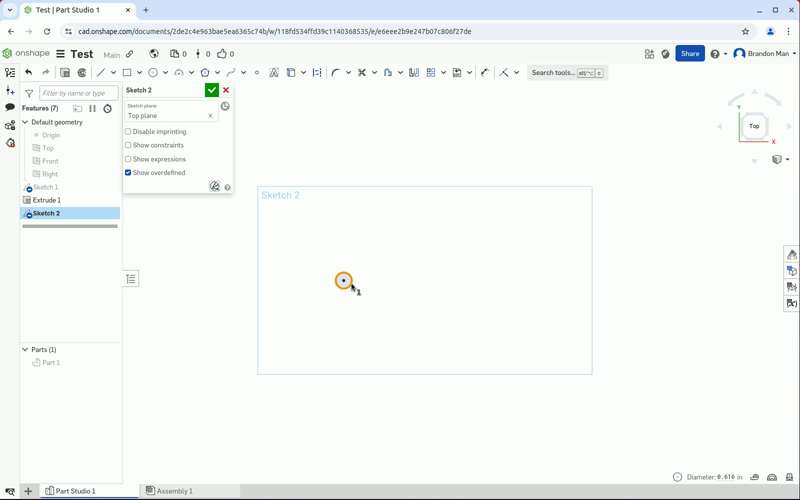
scroll(-6)
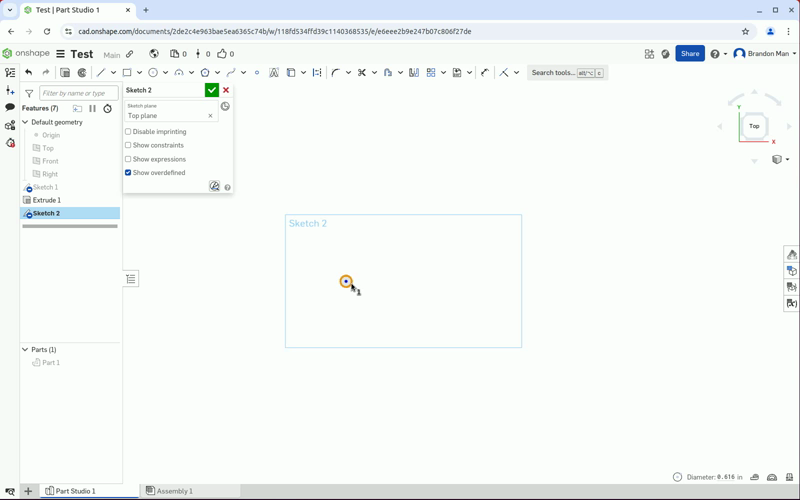
scroll(-6)
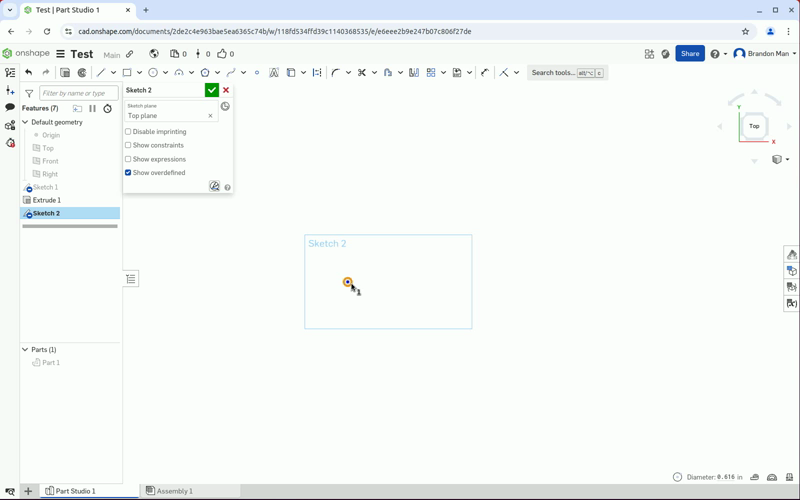
scroll(-6)
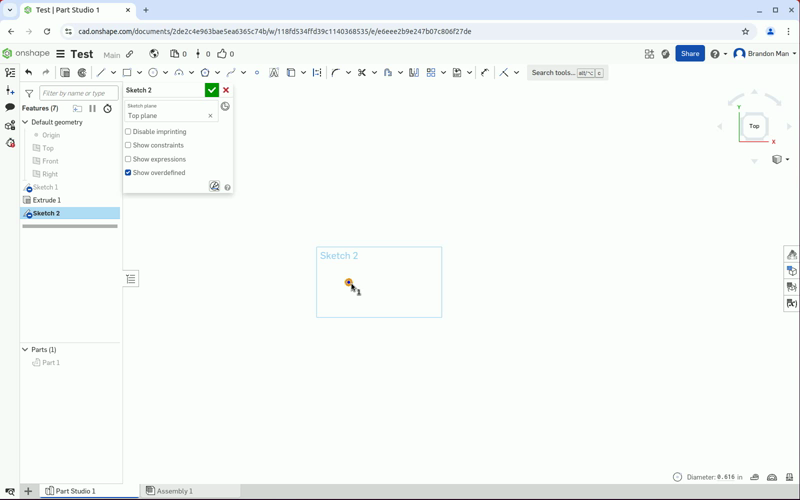
scroll(-6)
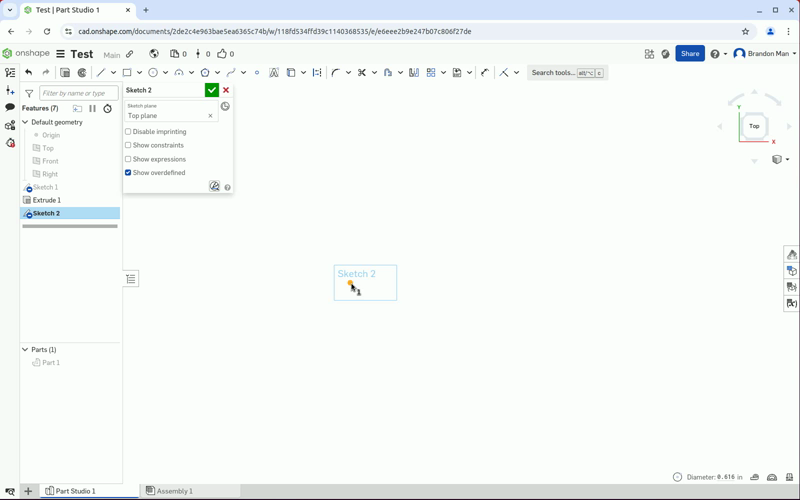
mouse_move(73, 352)
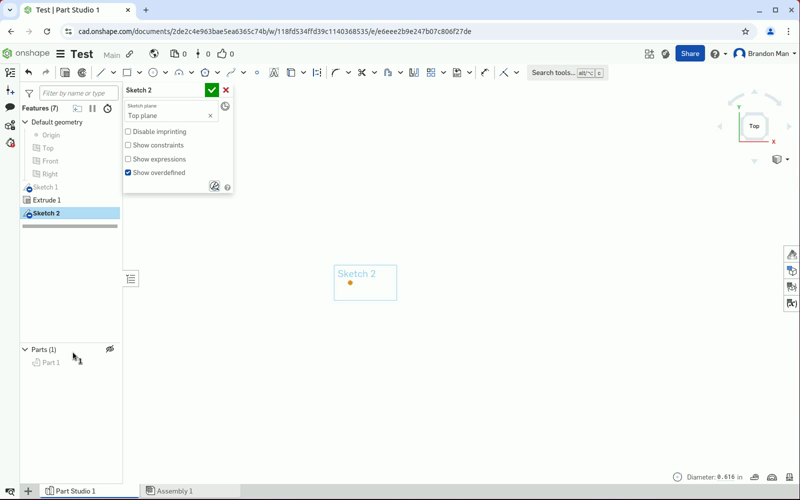
key(shift+y)
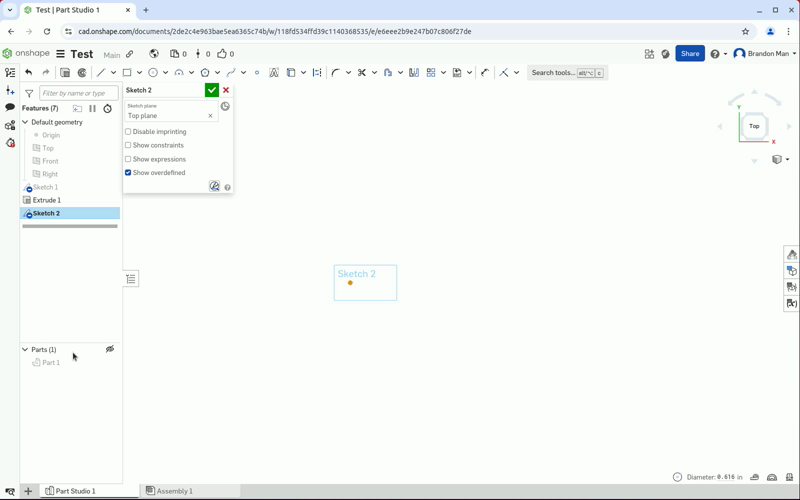
key(shift+e)
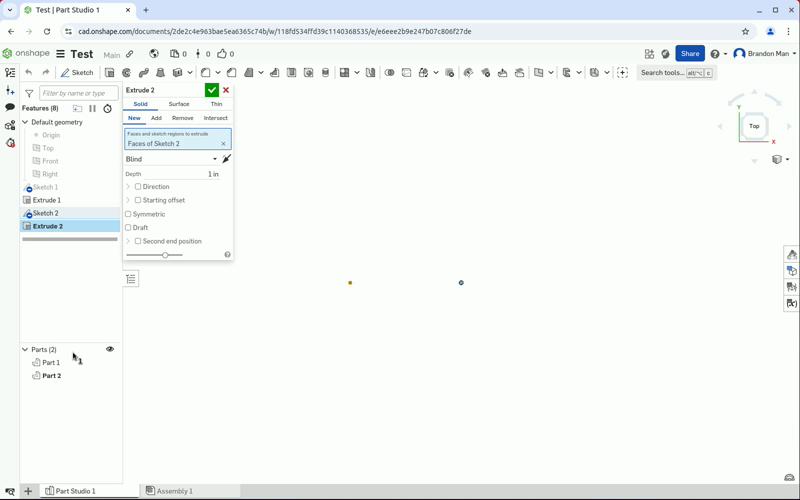
mouse_move(143, 106)
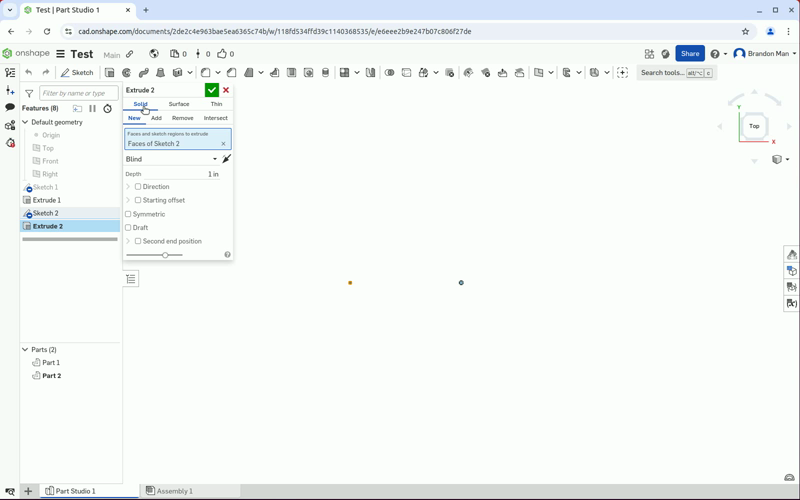
click(143, 106)
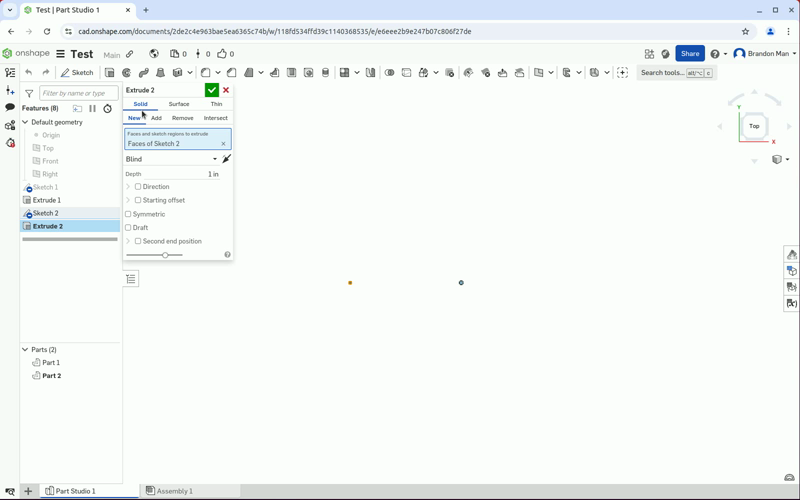
mouse_move(137, 120)
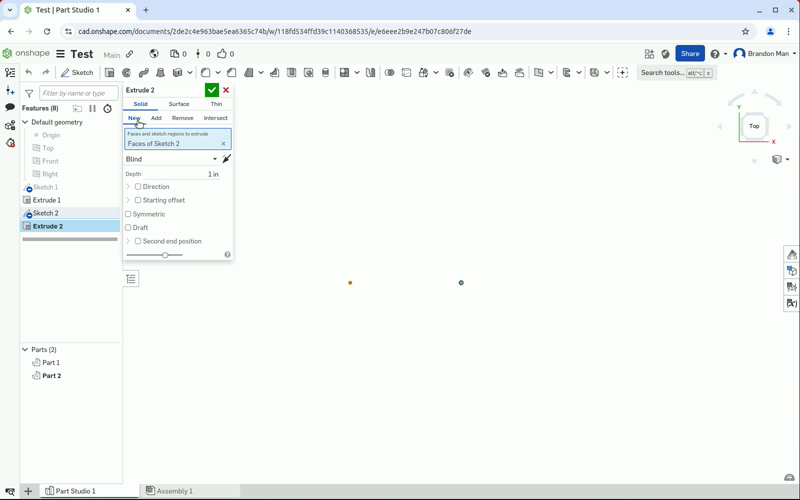
click(137, 120)
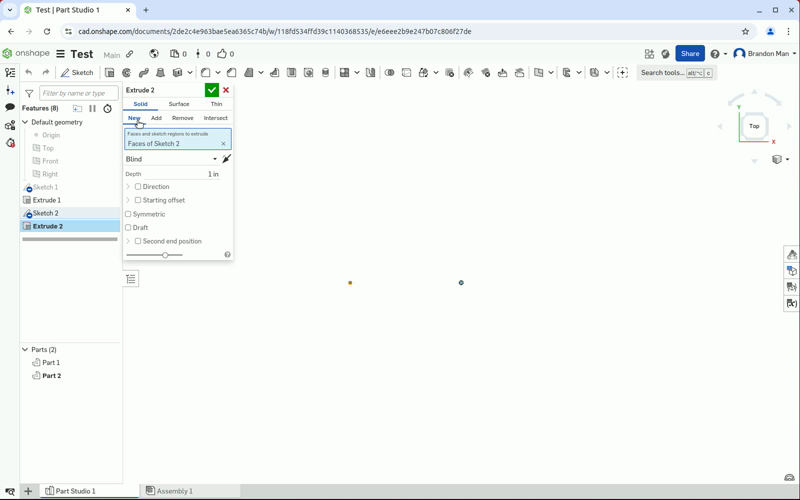
key(tab, 4)
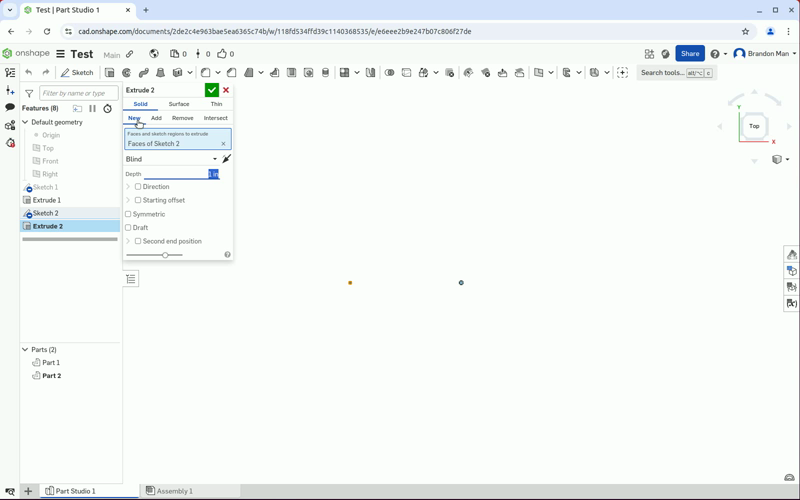
text(-19.979)
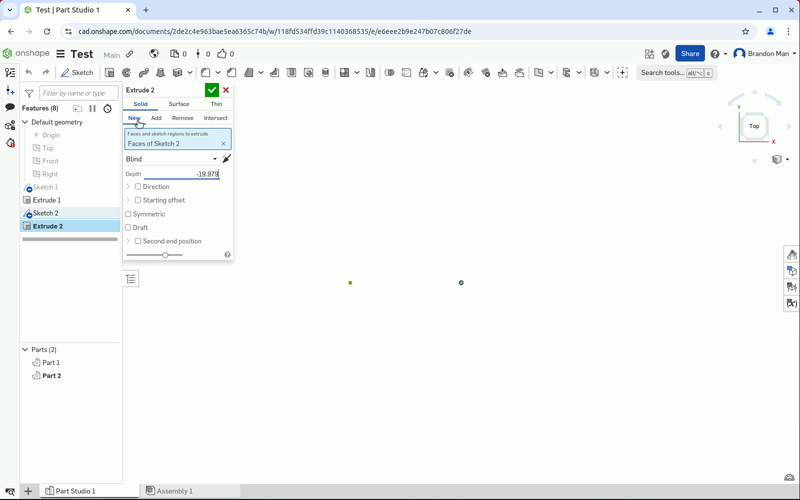
key(enter)
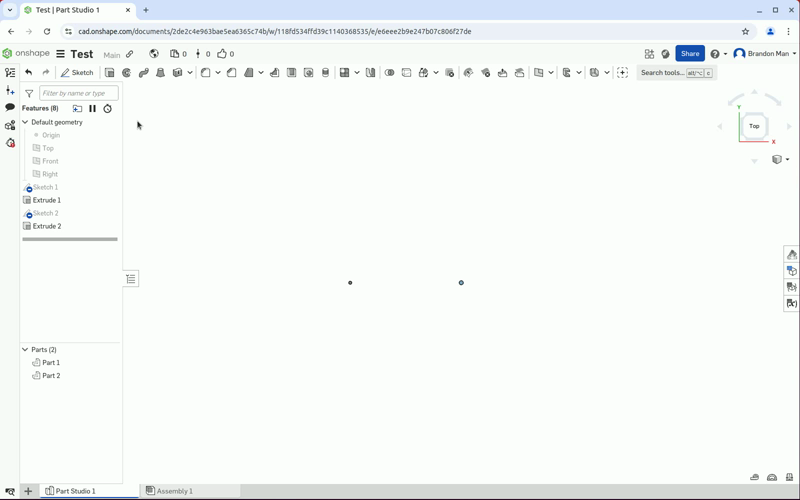
key(shift+h)
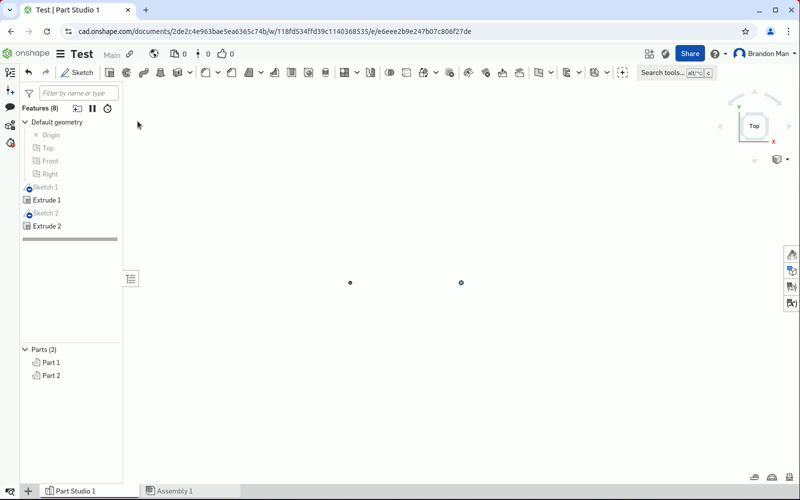
key(shift+h)
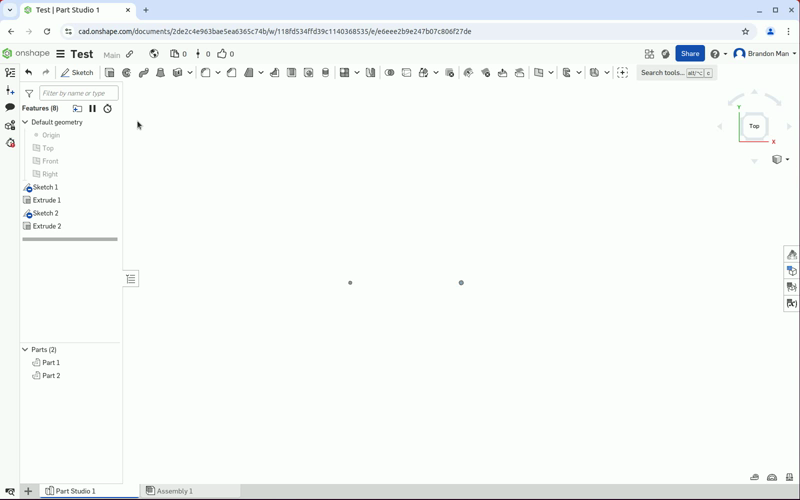
key(shift+7)
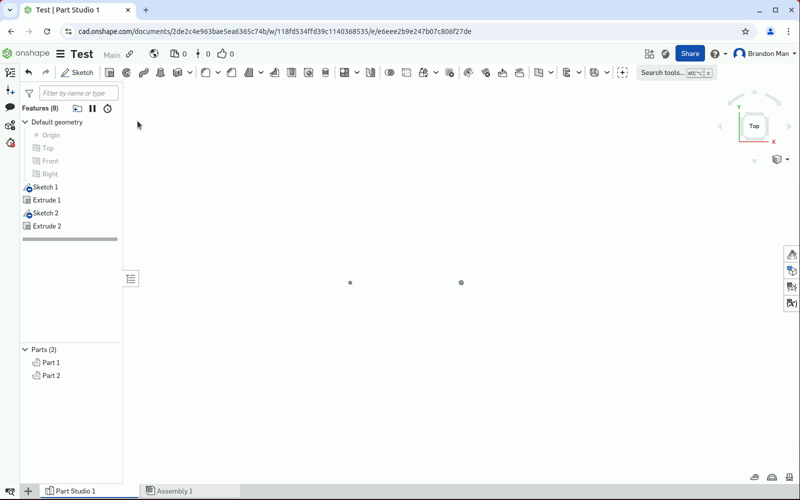
key(up, 3)
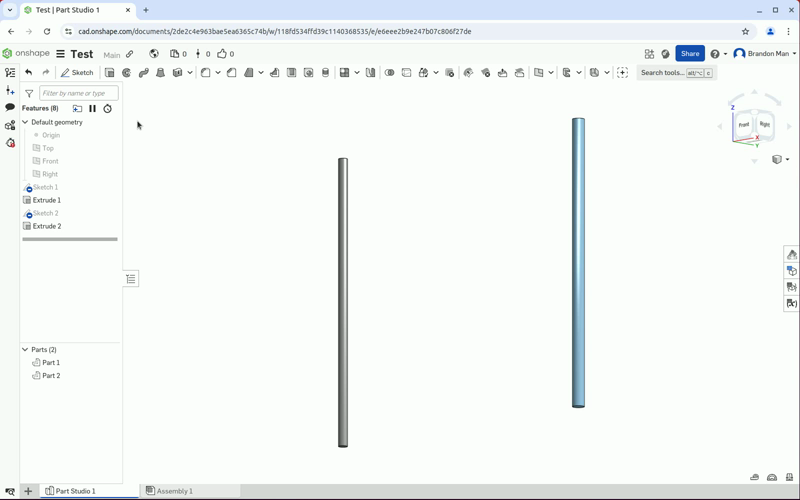
key(left, 3)
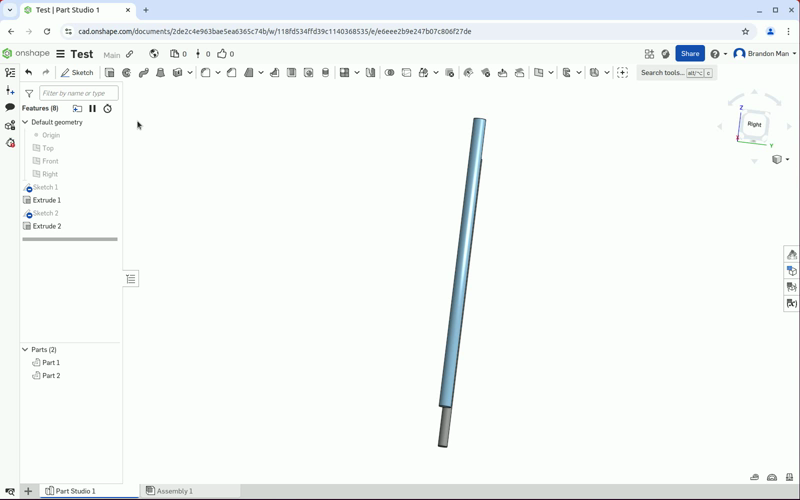
key(right, 3)
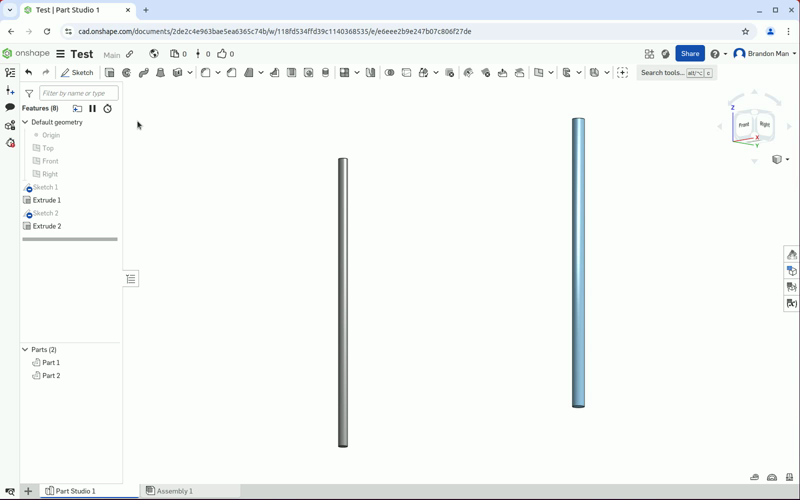
key(down, 3)
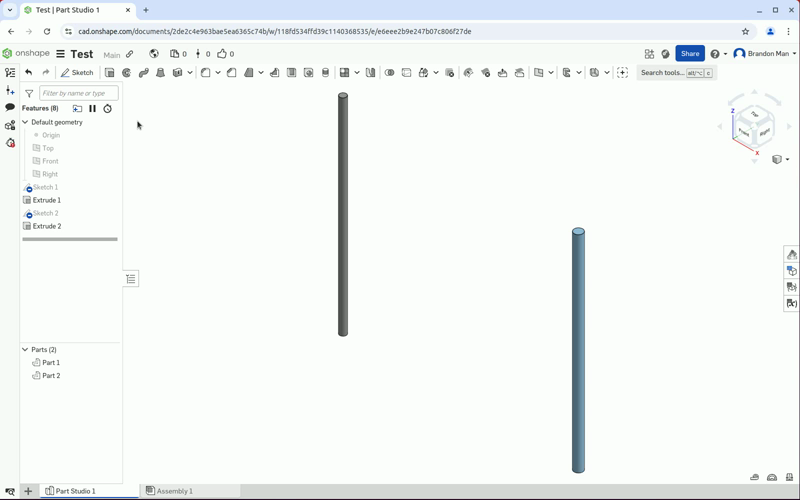
mouse_move(73, 189)
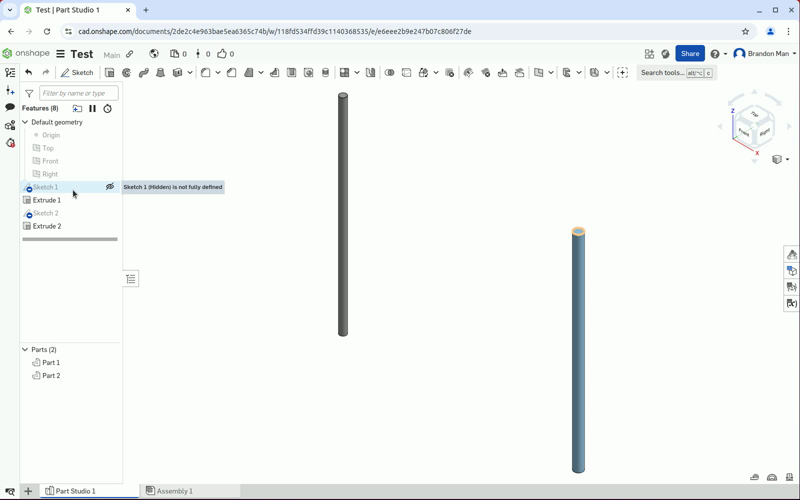
click(73, 189)